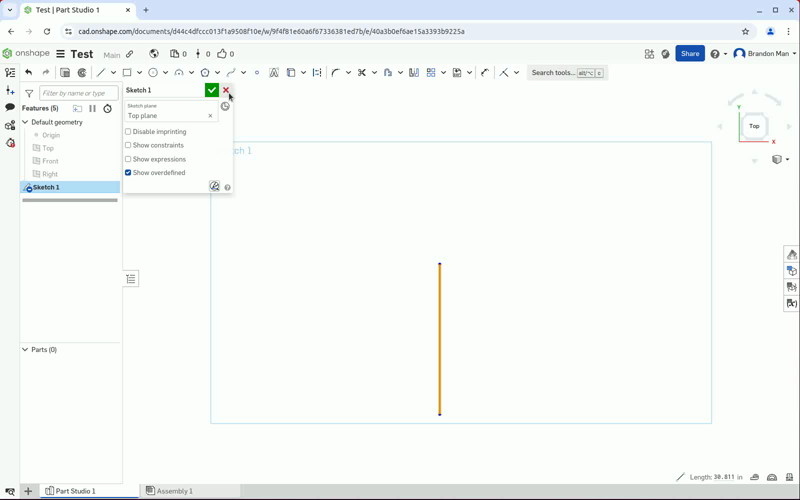
key(shift+h)
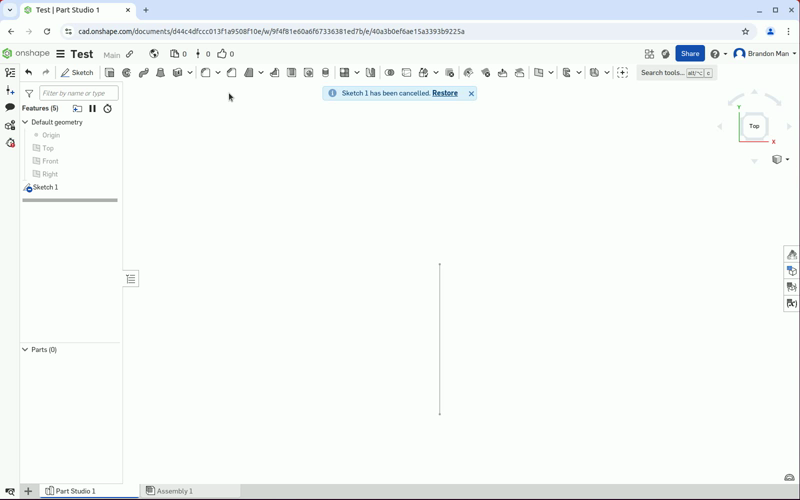
mouse_move(73, 352)
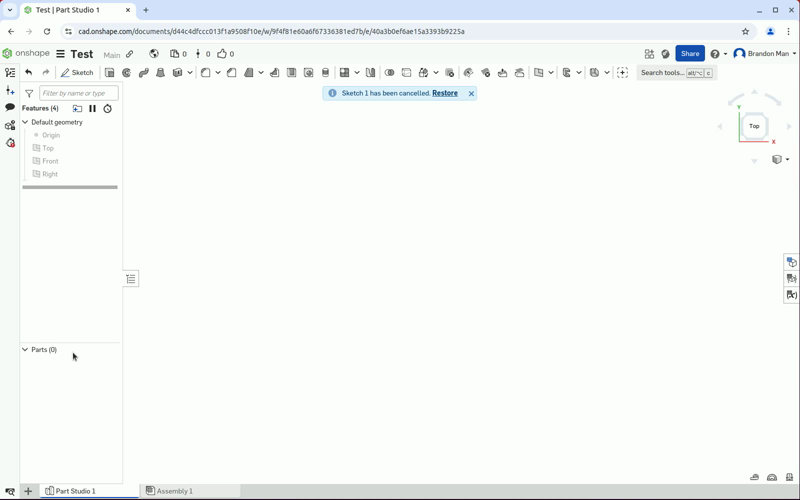
key(y)
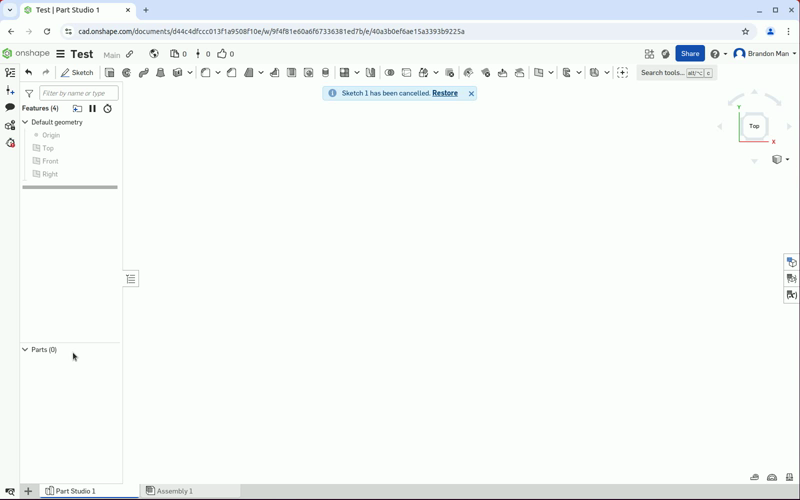
key(shift+p)
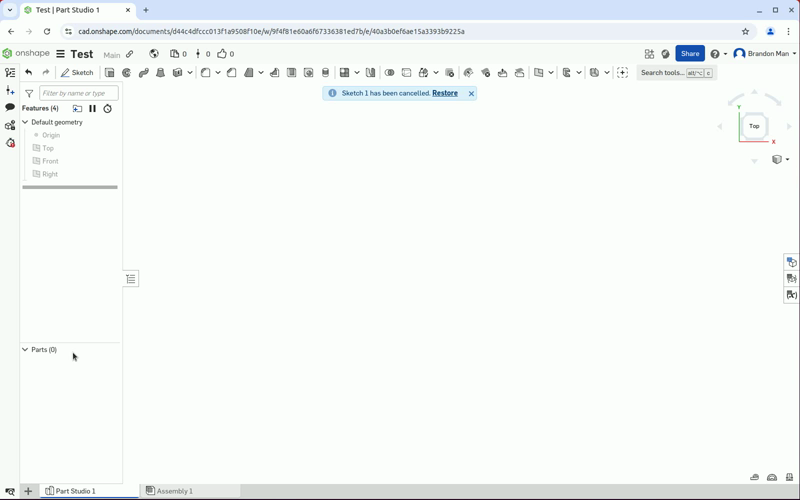
key(space)
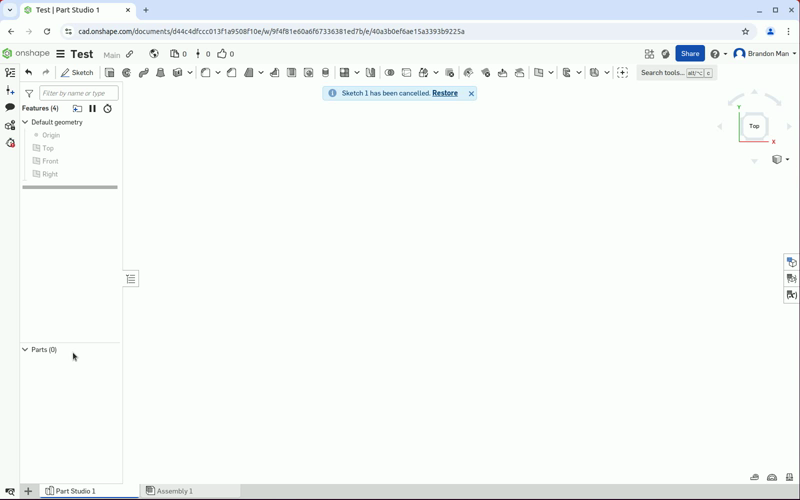
key_down(shift)
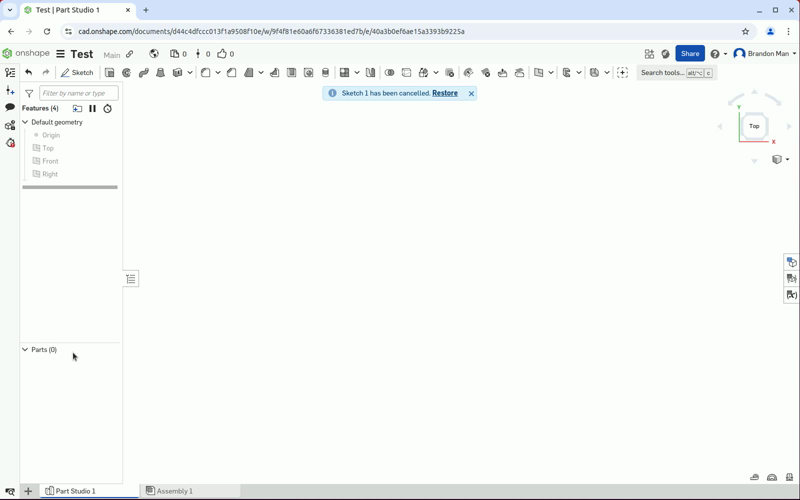
key(up)
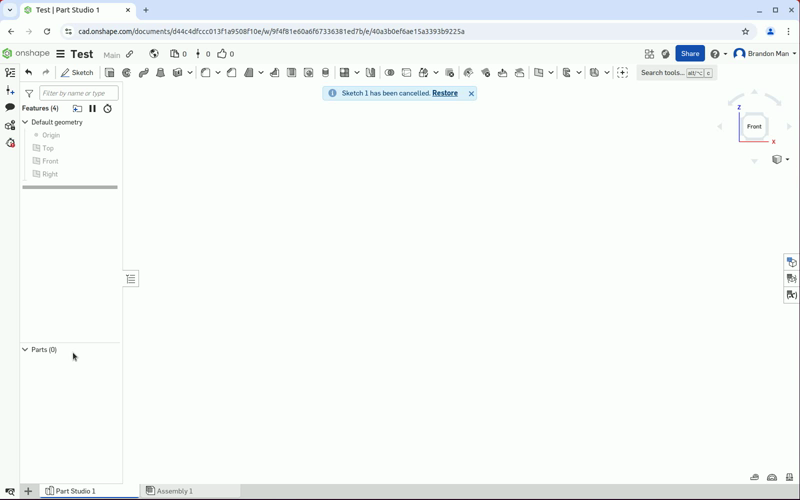
key_up(shift)
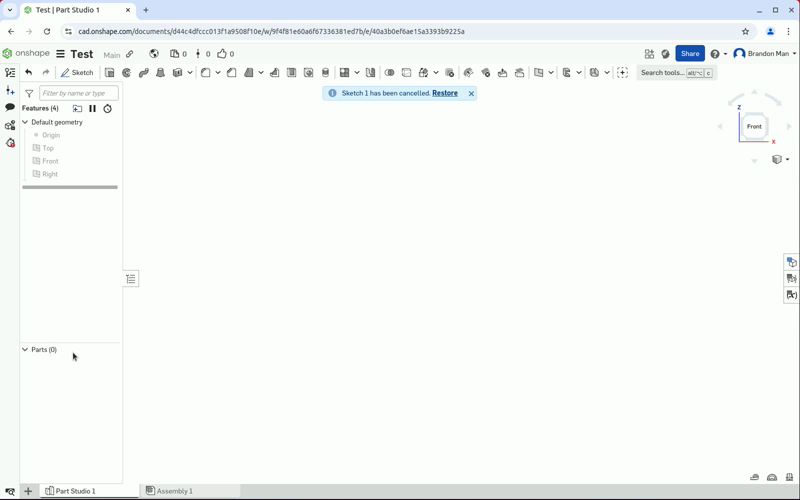
mouse_move(73, 352)
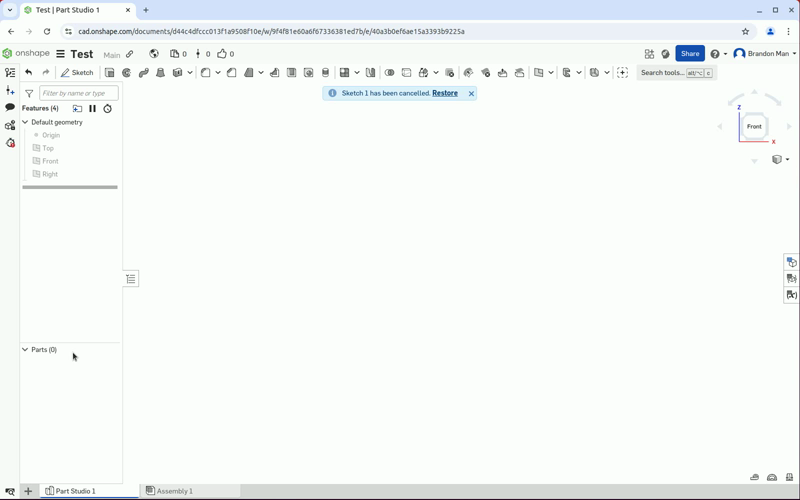
key(shift+y)
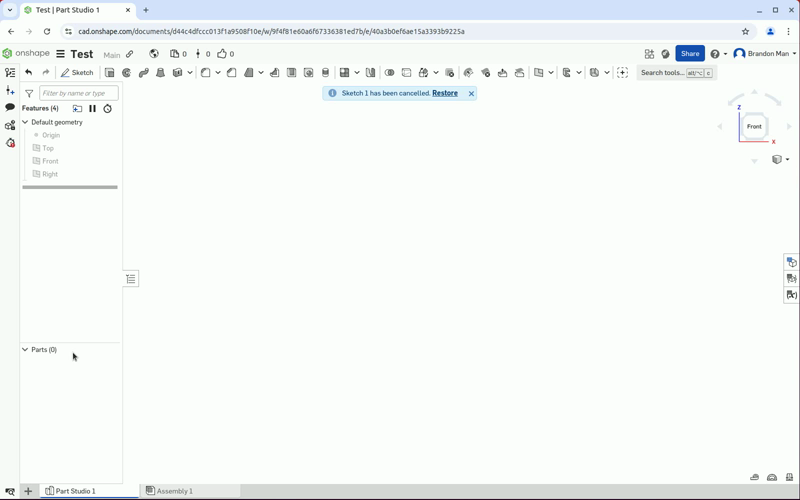
key(shift+s)
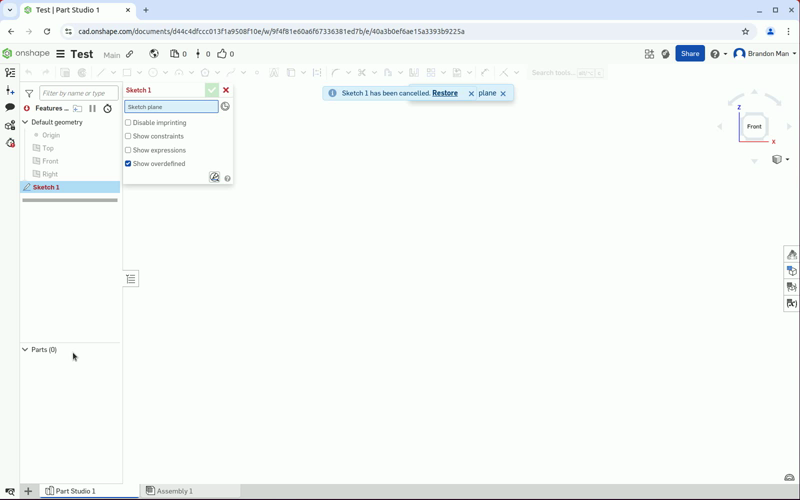
mouse_move(73, 163)
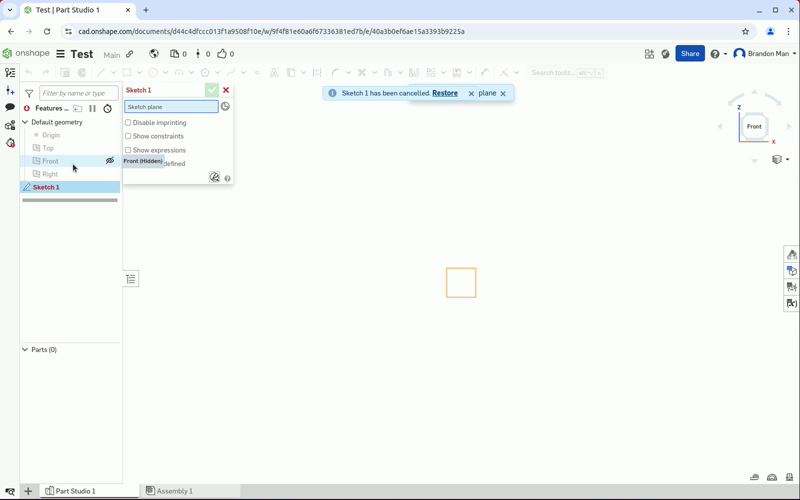
click(73, 163)
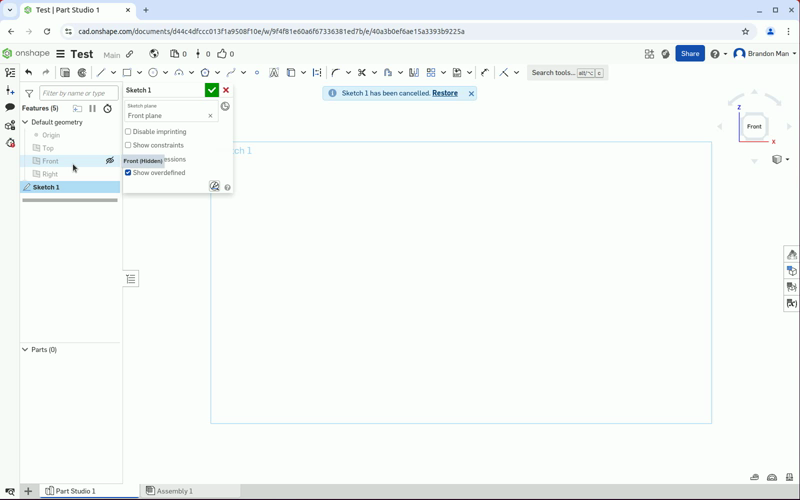
mouse_move(73, 352)
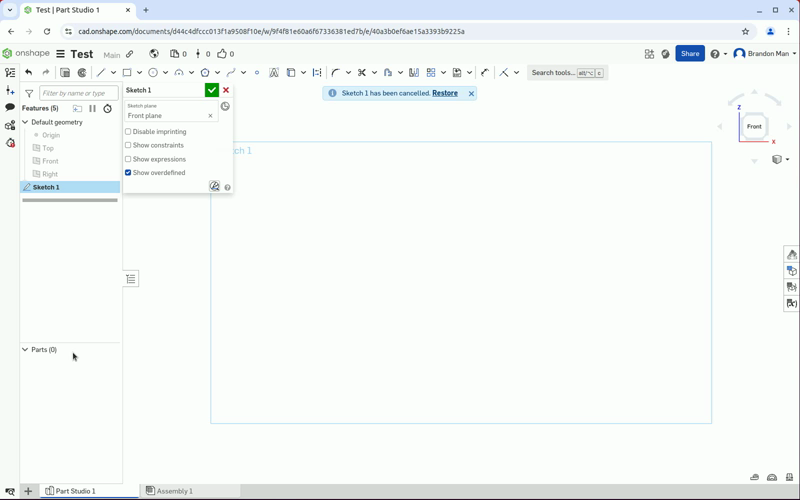
key(y)
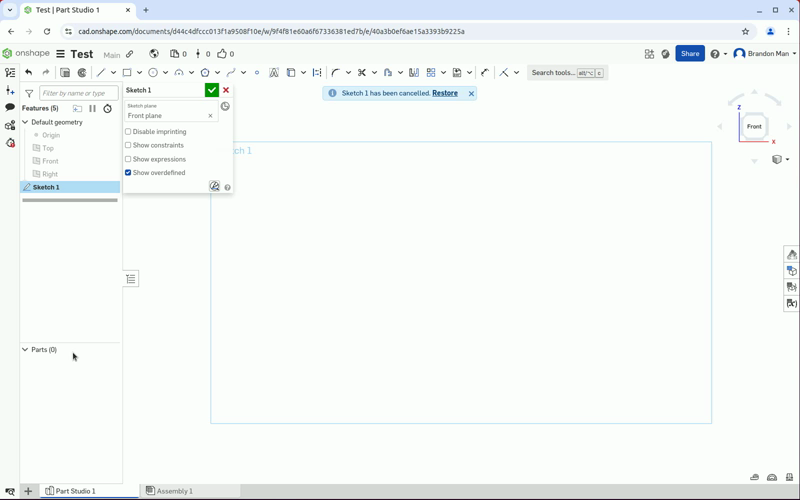
key(l)
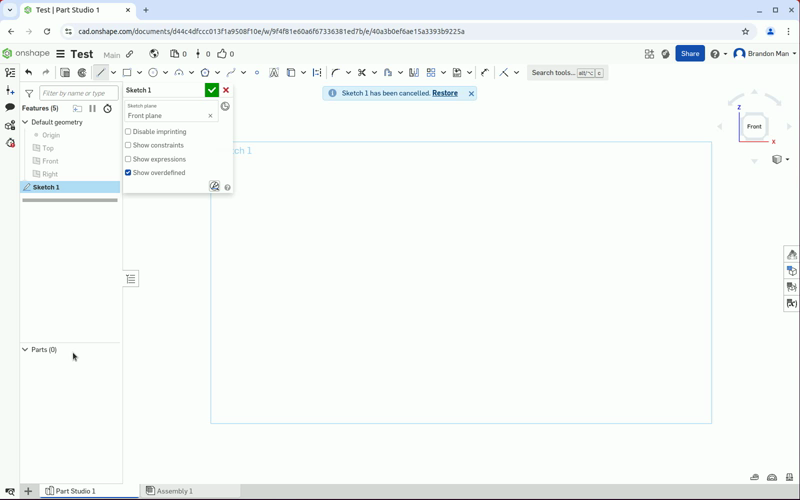
key_down(shift)
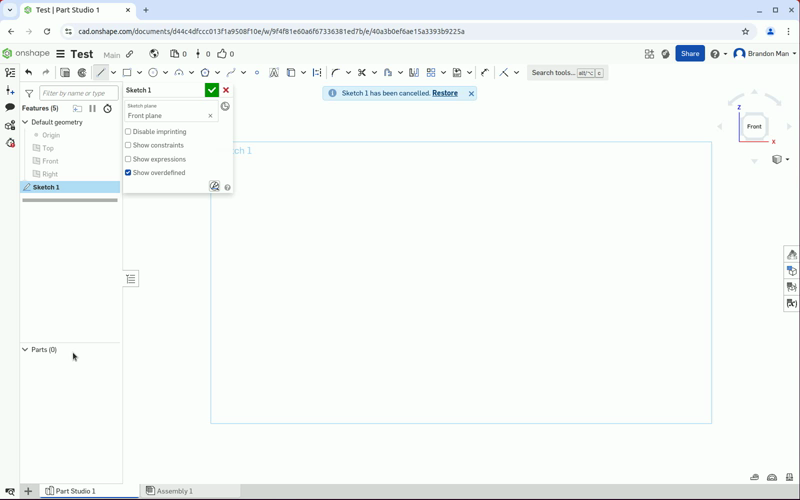
mouse_move(348, 282)
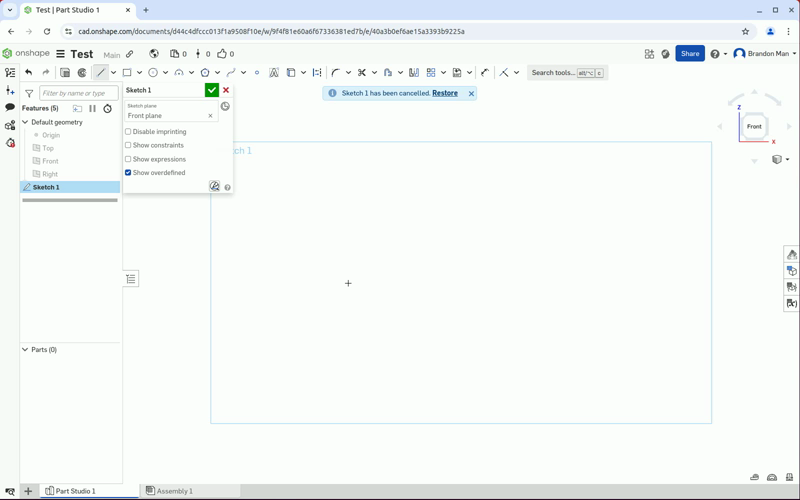
click(348, 282)
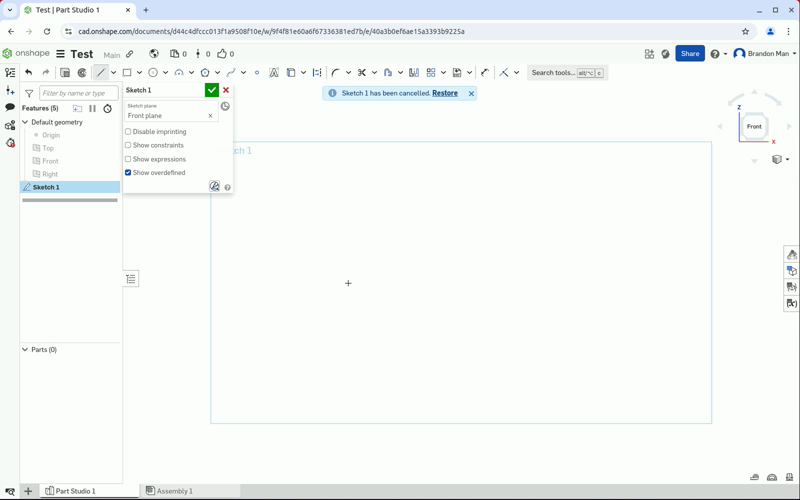
key_up(shift)
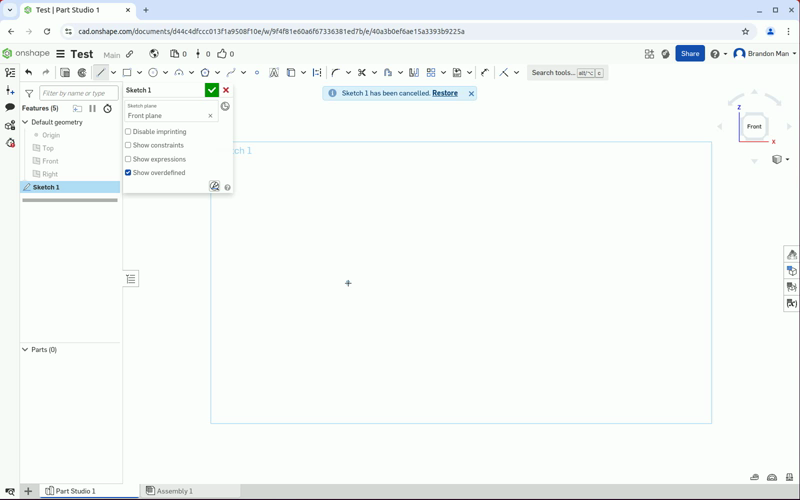
key_down(shift)
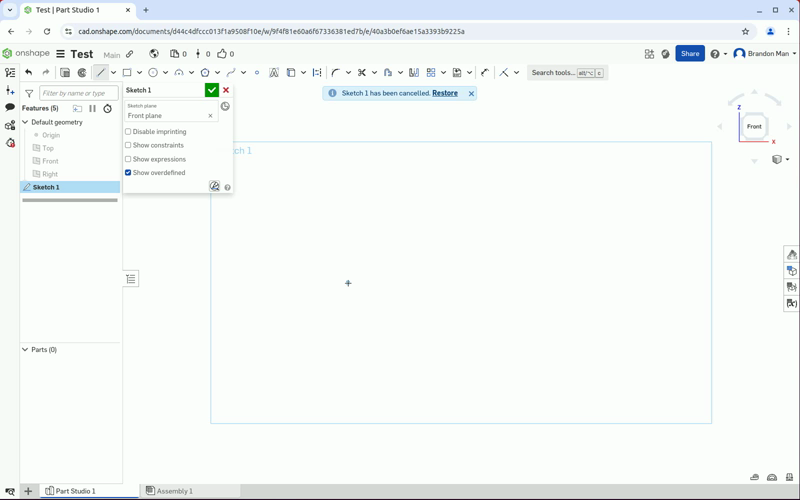
mouse_move(460, 282)
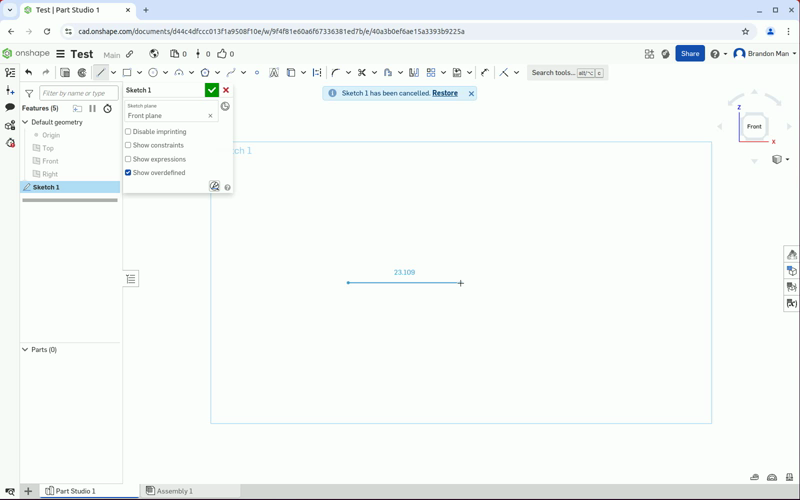
click(460, 282)
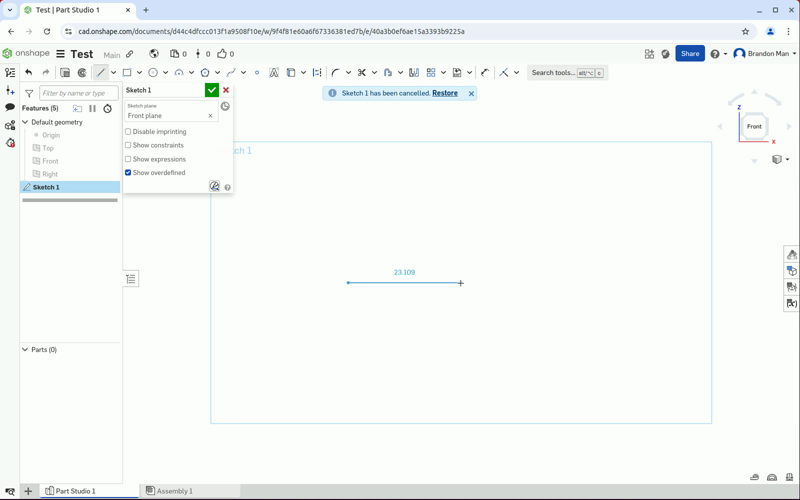
key_up(shift)
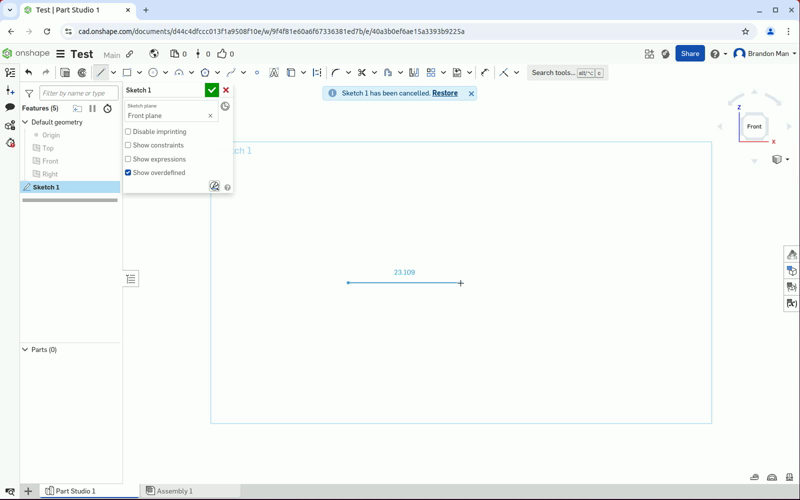
key_down(shift)
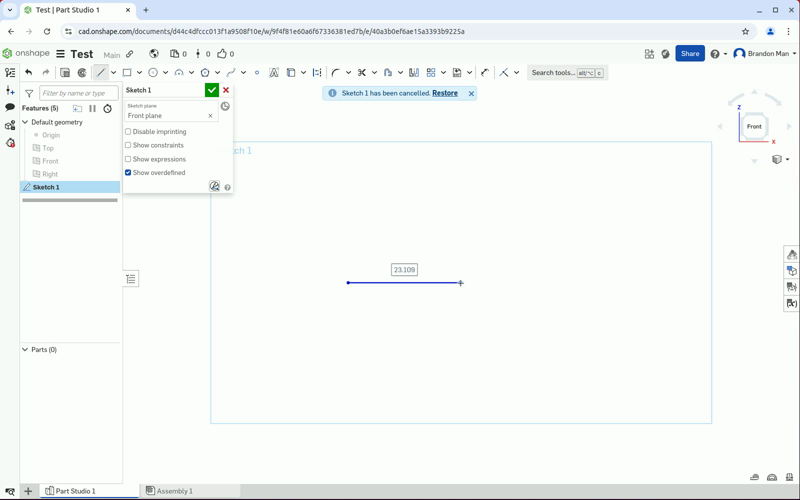
mouse_move(460, 170)
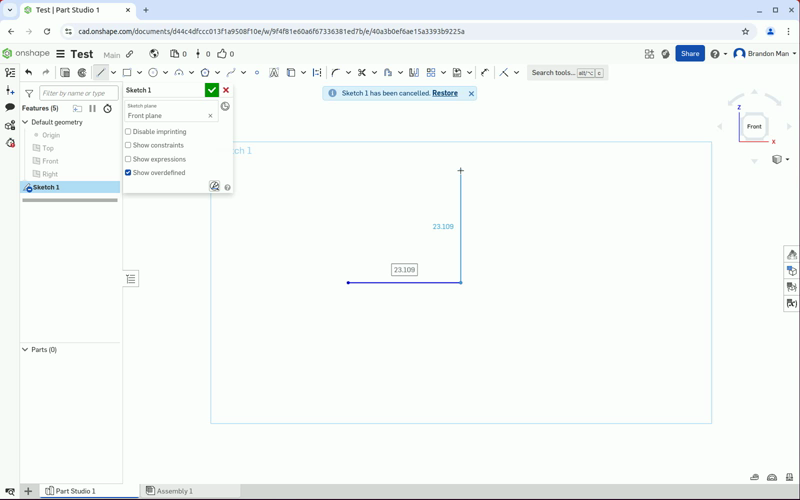
click(460, 170)
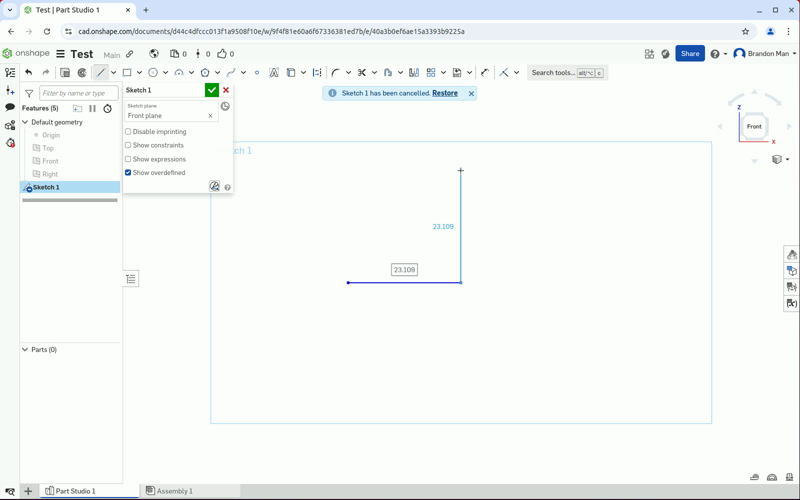
key_up(shift)
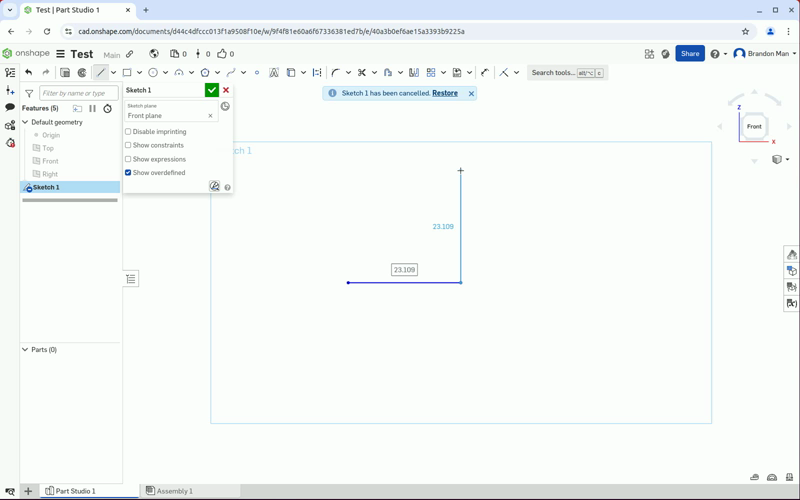
key_down(shift)
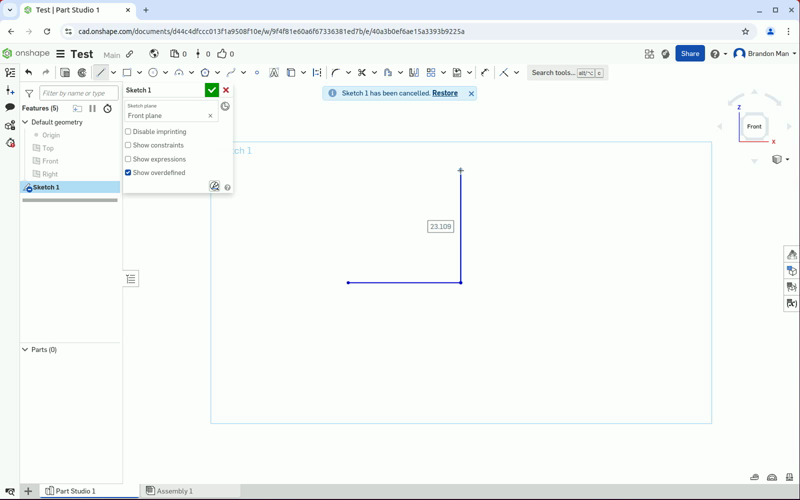
mouse_move(348, 170)
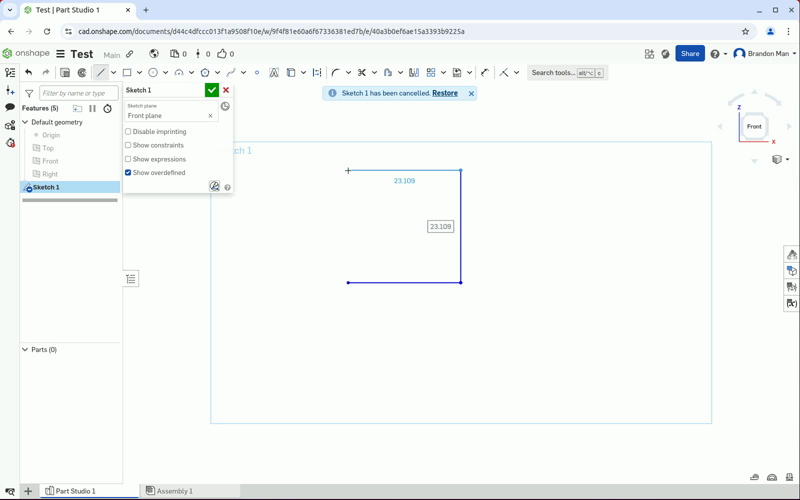
click(348, 170)
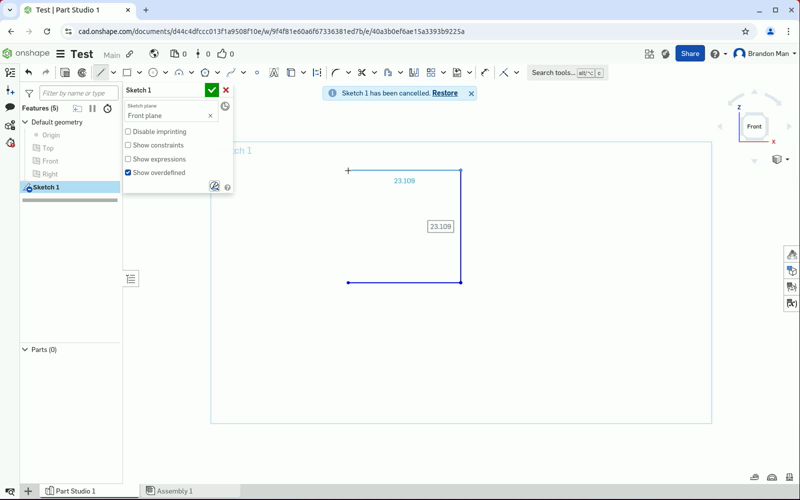
key_up(shift)
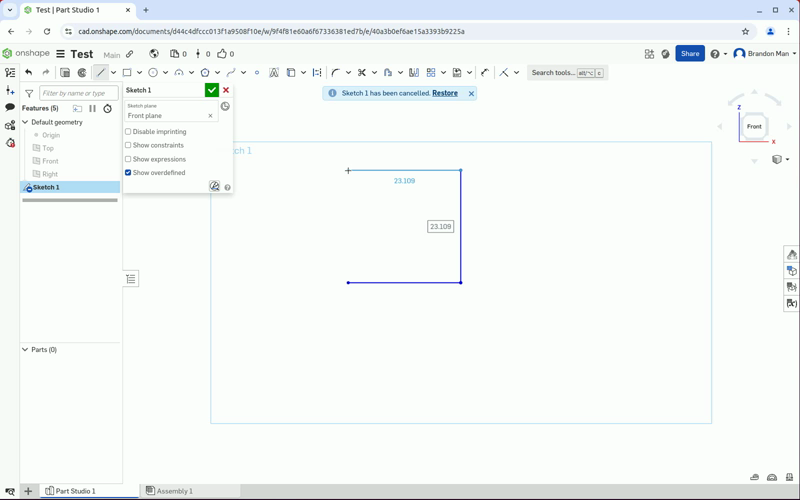
key_down(shift)
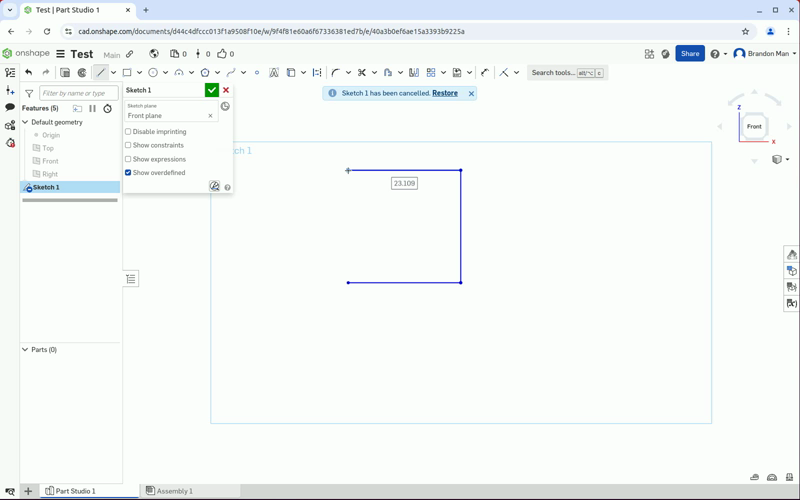
mouse_move(348, 282)
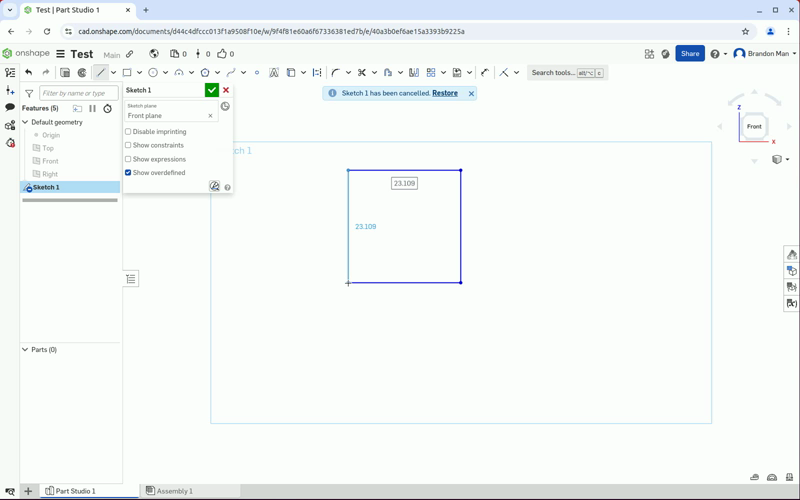
key_up(shift)
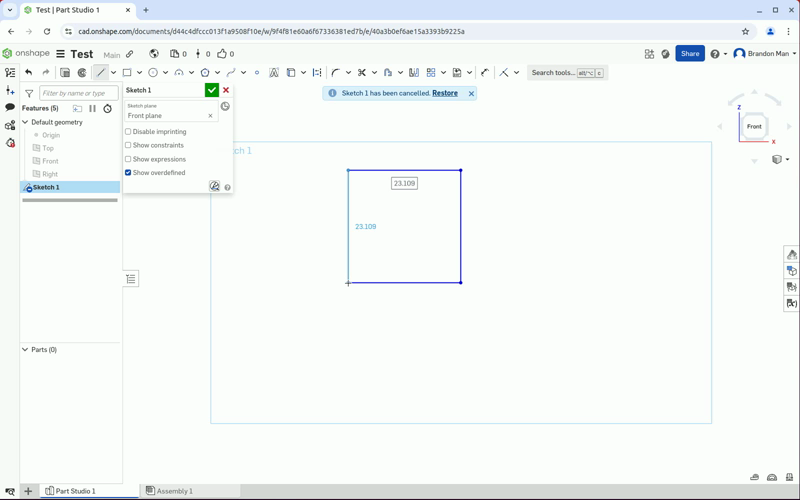
click(348, 282)
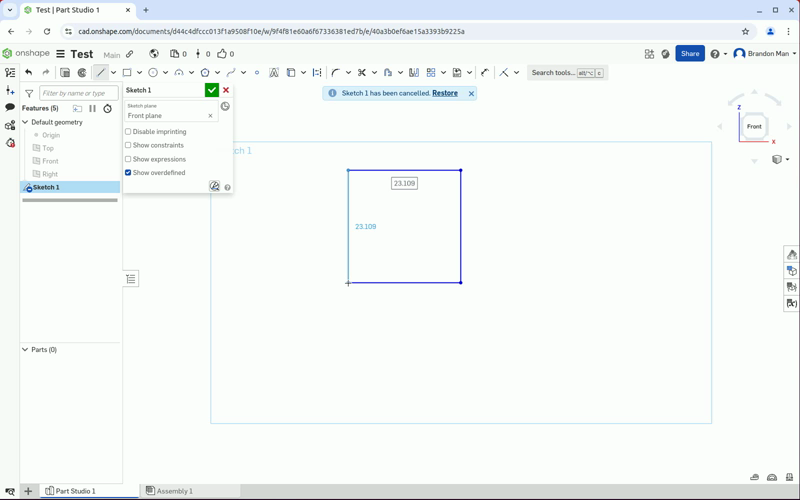
key(esc)
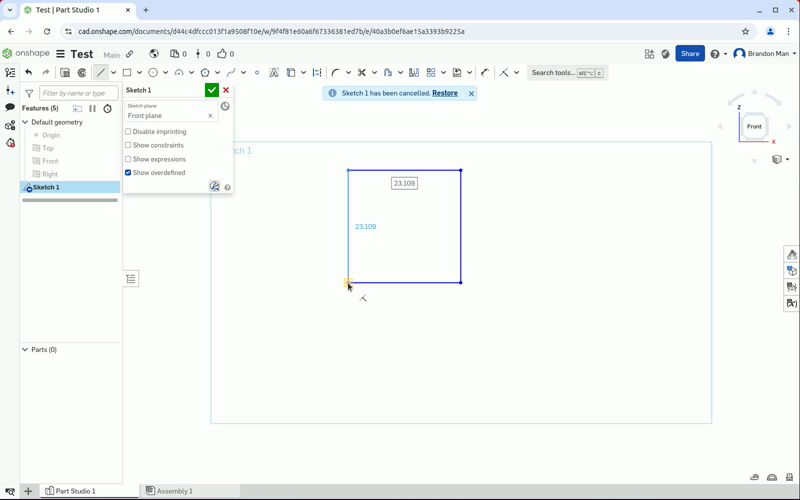
mouse_move(409, 265)
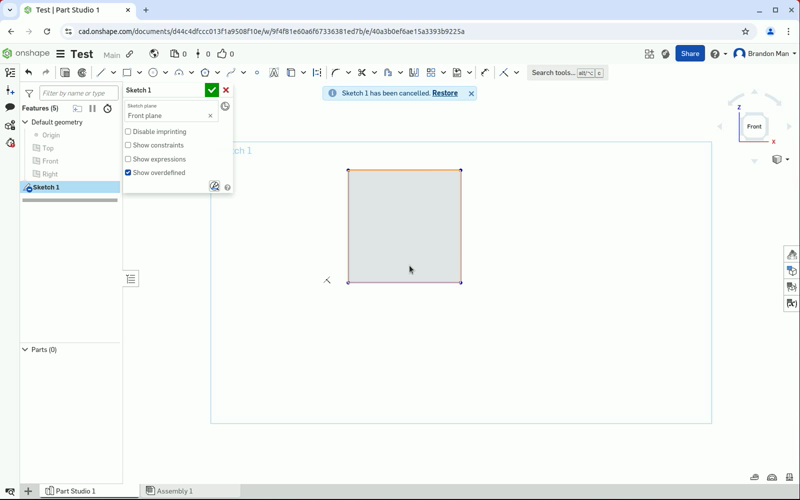
click(409, 265)
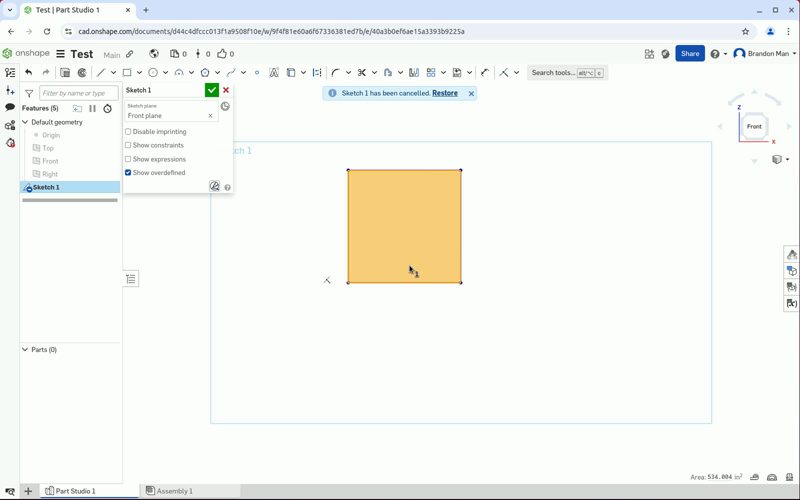
mouse_move(73, 352)
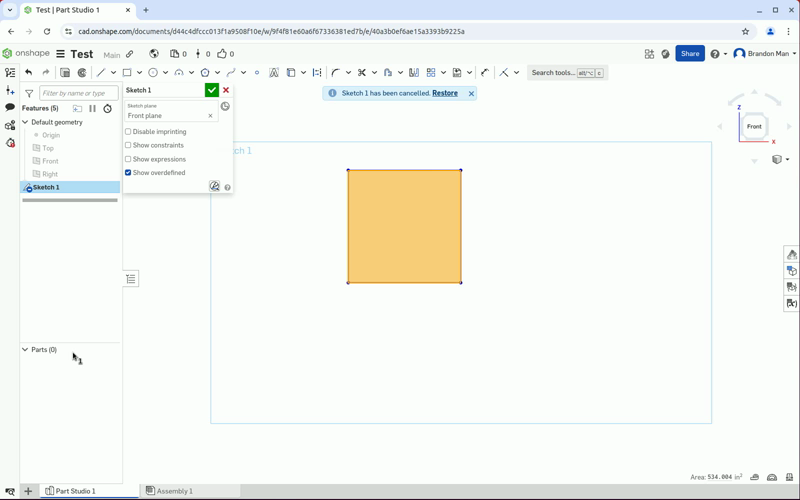
key(shift+y)
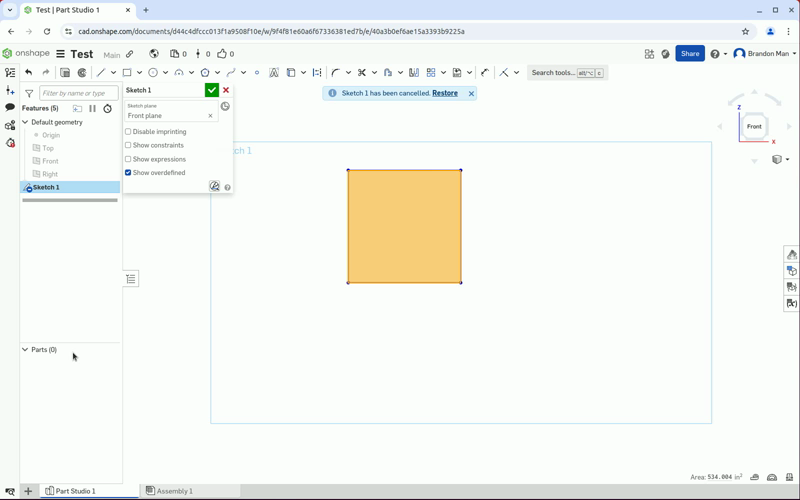
key(shift+e)
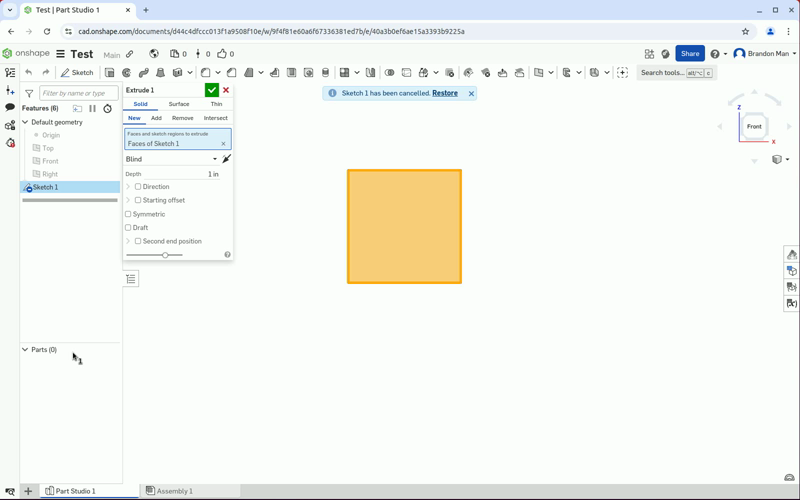
mouse_move(143, 106)
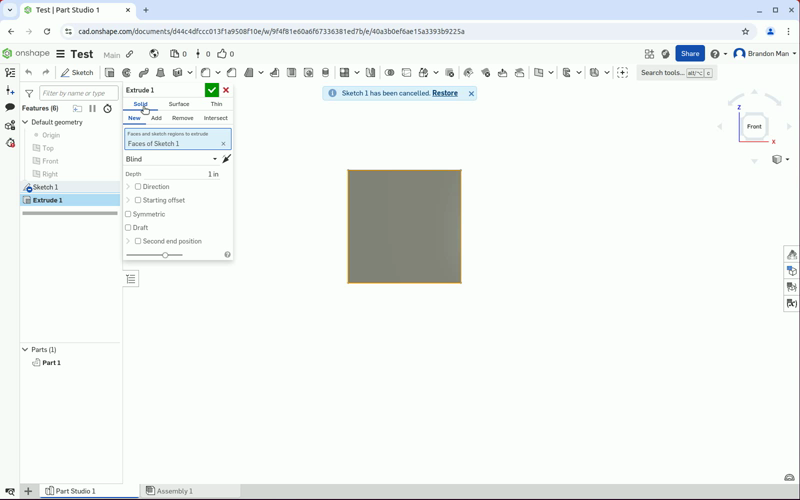
click(143, 106)
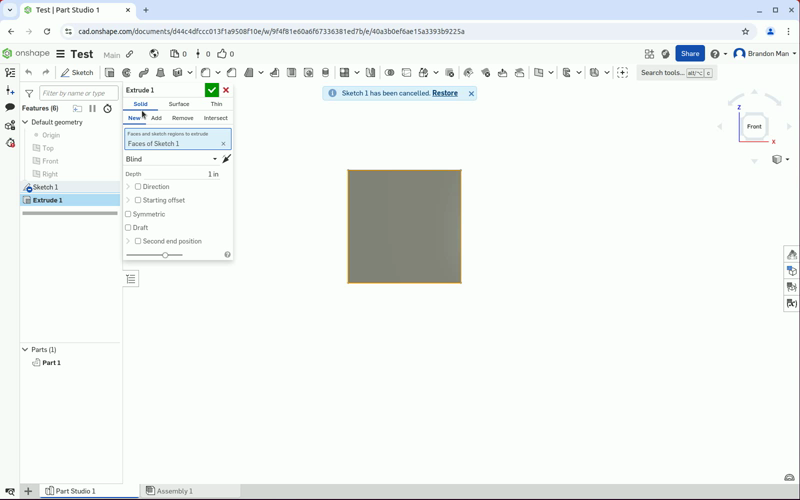
mouse_move(137, 120)
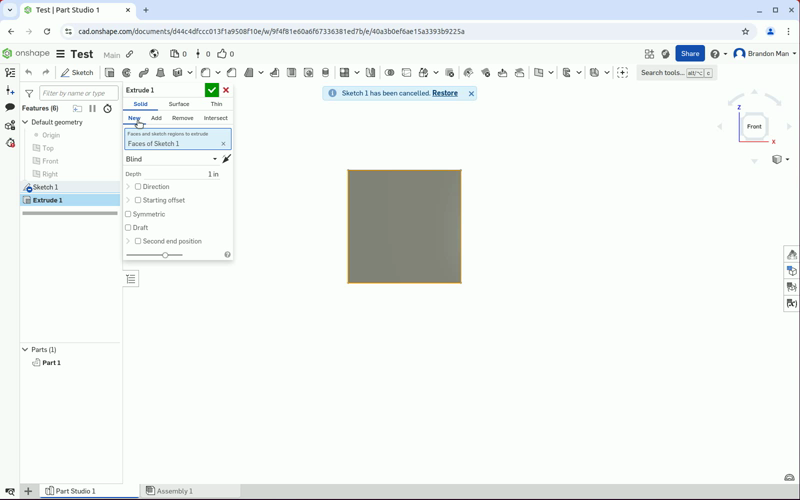
click(137, 120)
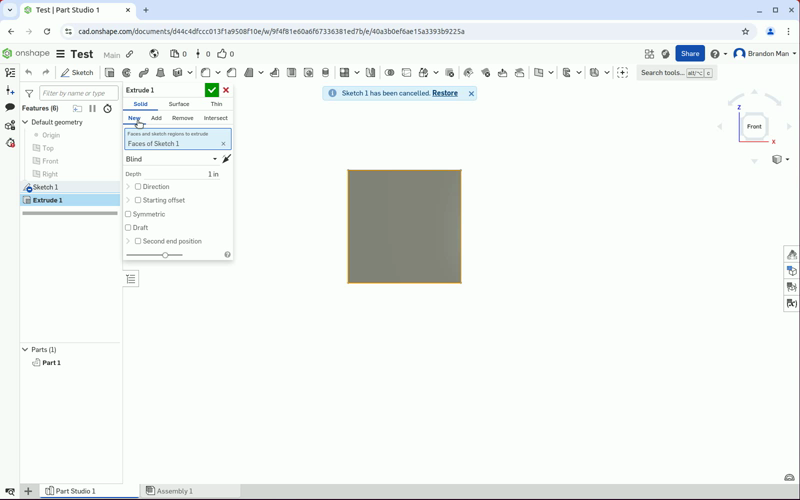
key(tab, 4)
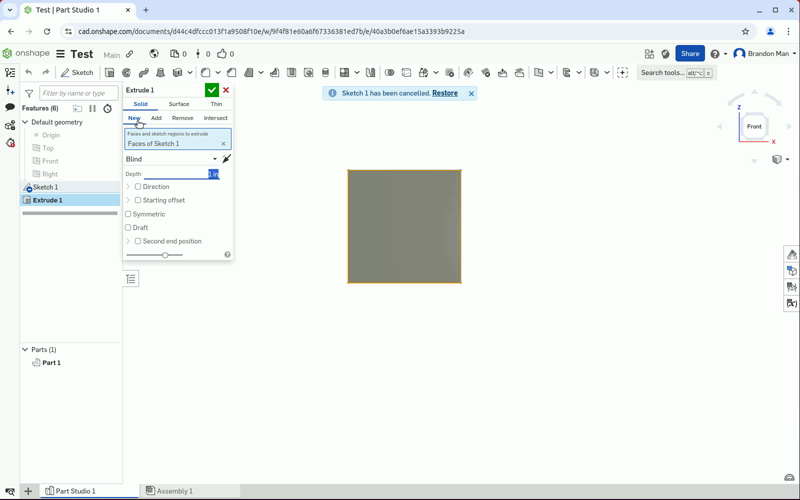
text(23.108)
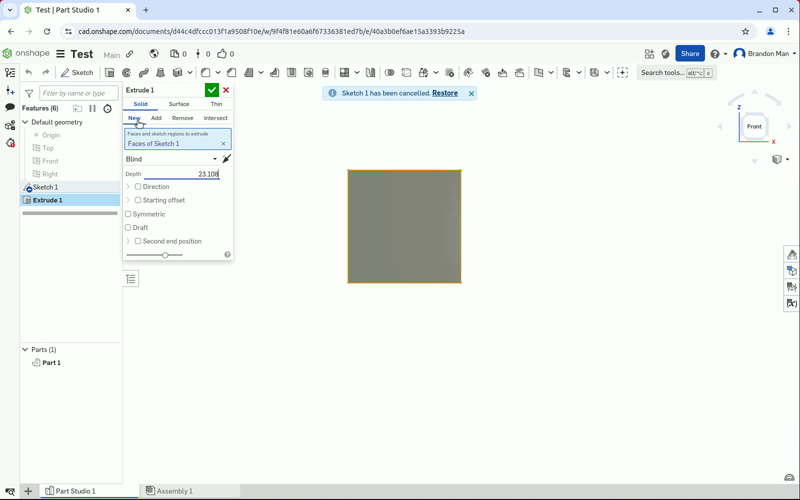
key(enter)
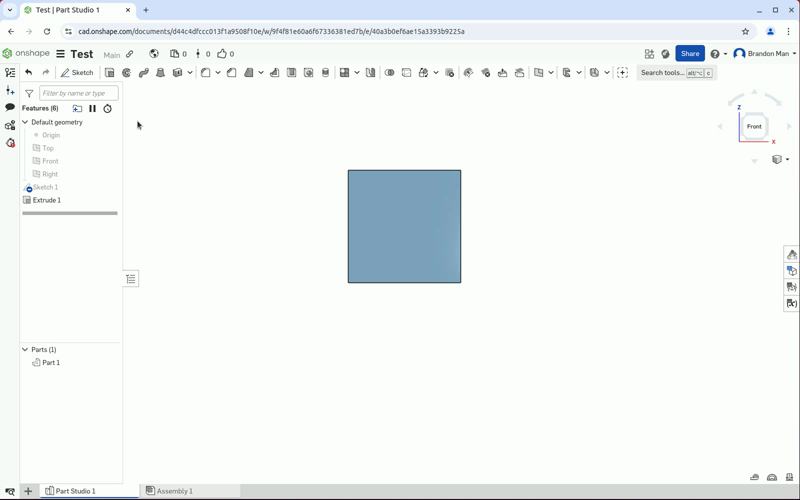
key(shift+h)
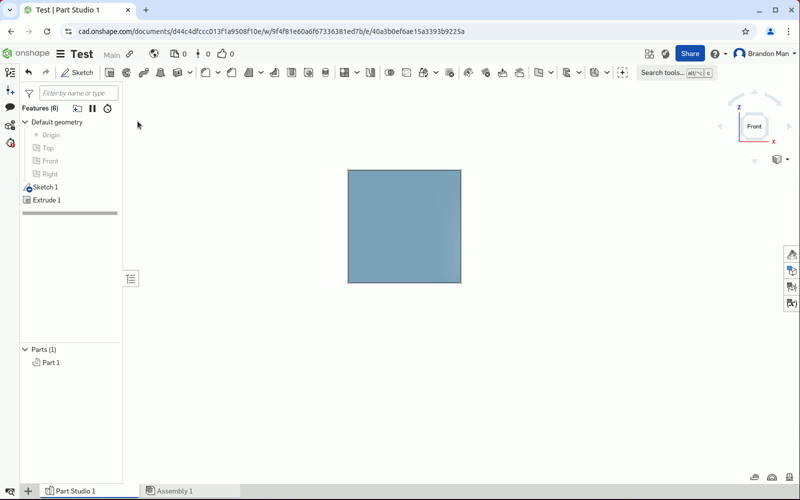
key(shift+h)
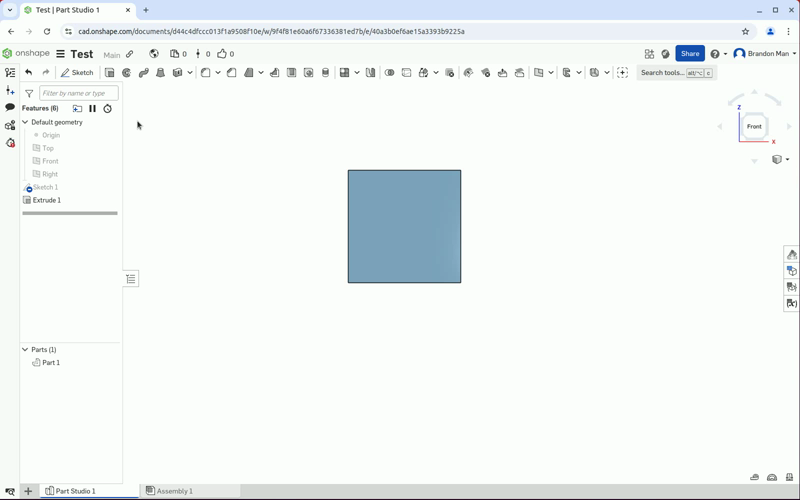
mouse_move(73, 189)
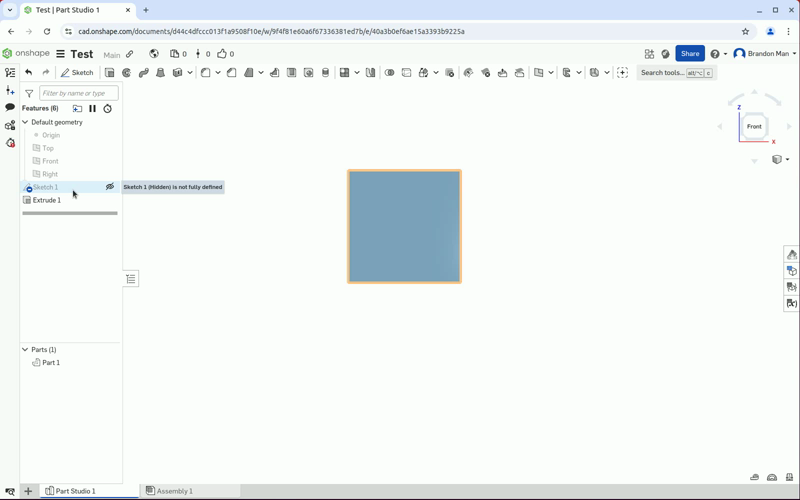
click(73, 189)
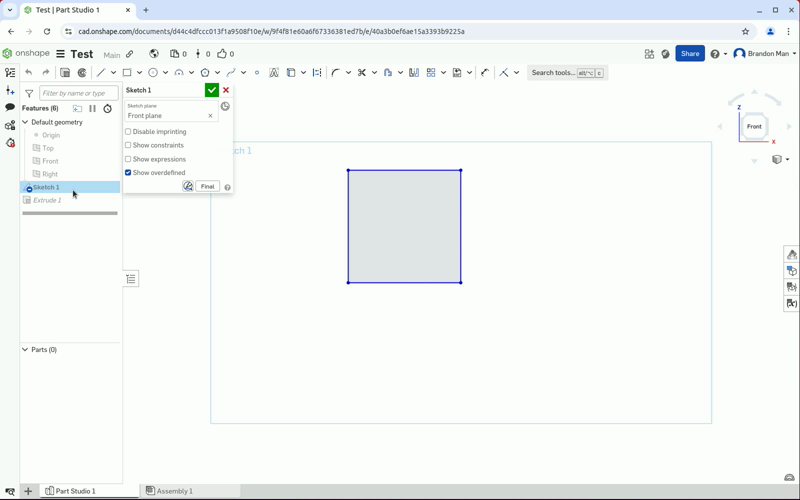
mouse_move(229, 92)
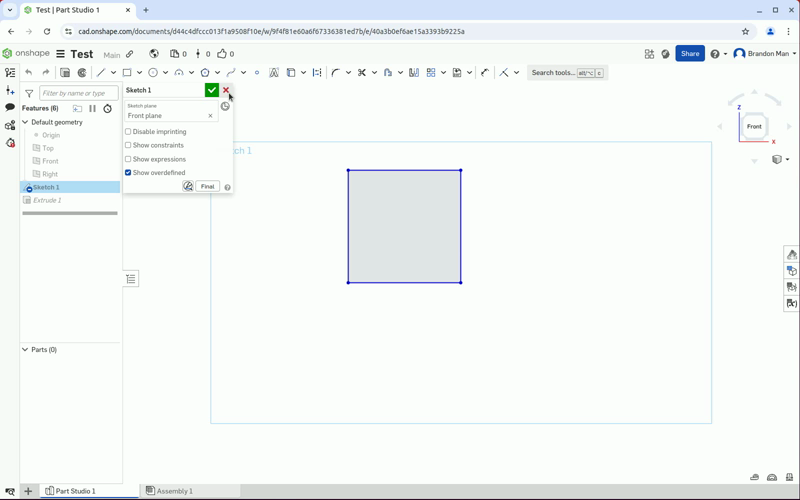
click(229, 92)
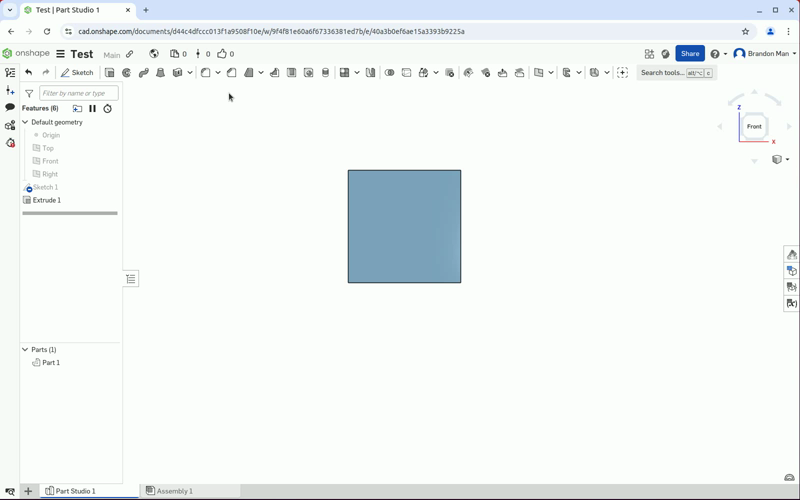
mouse_move(541, 75)
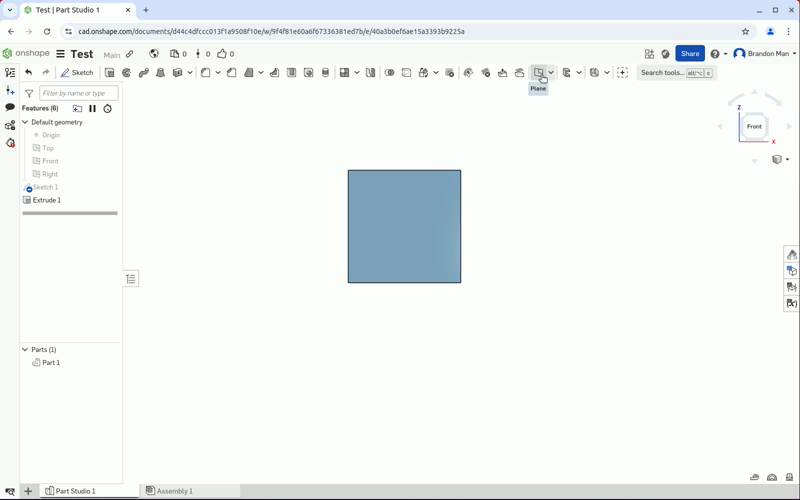
click(541, 75)
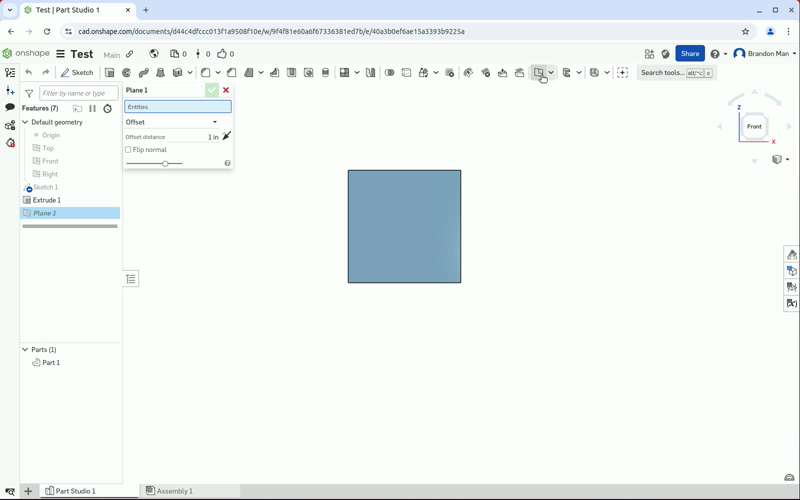
mouse_move(73, 163)
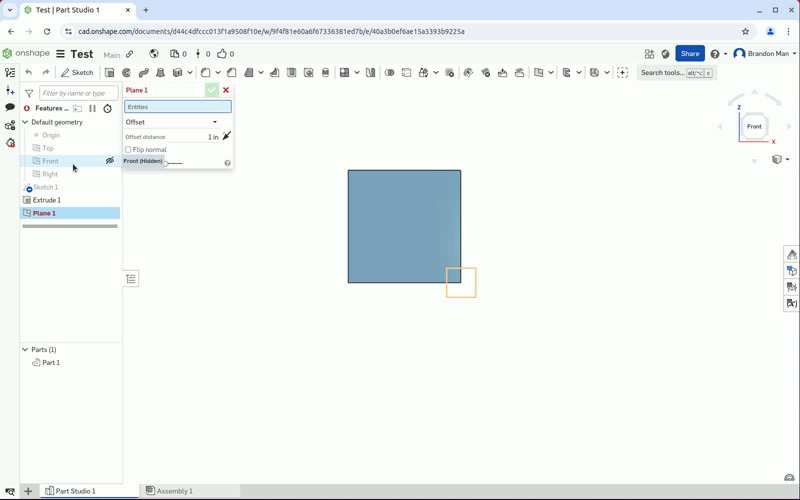
click(73, 163)
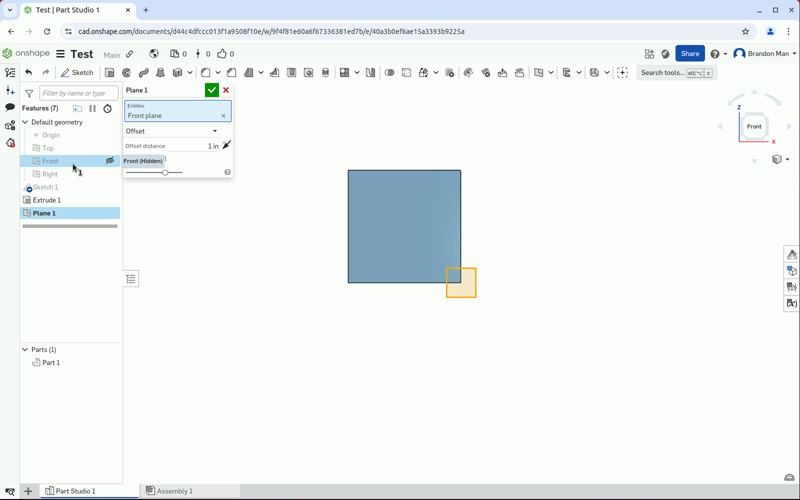
key(tab, 2)
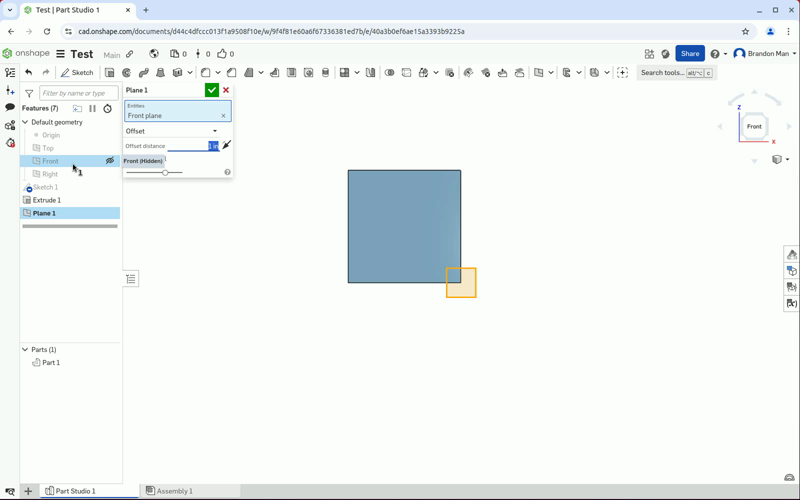
text(23.108)
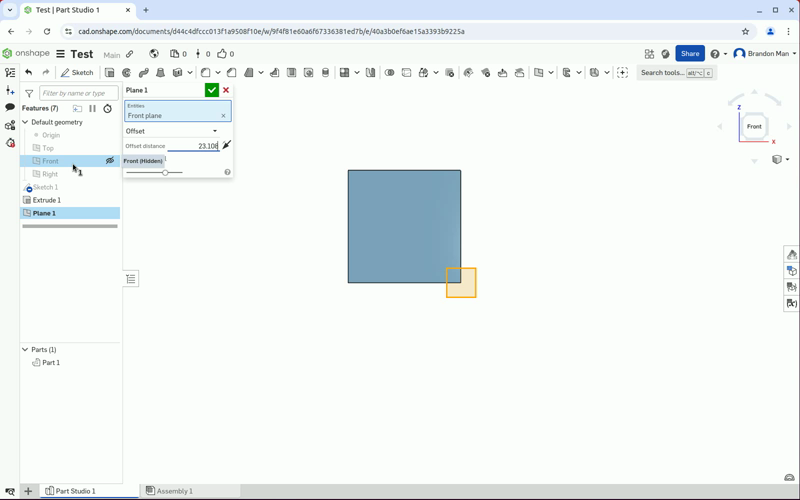
key(enter, 2)
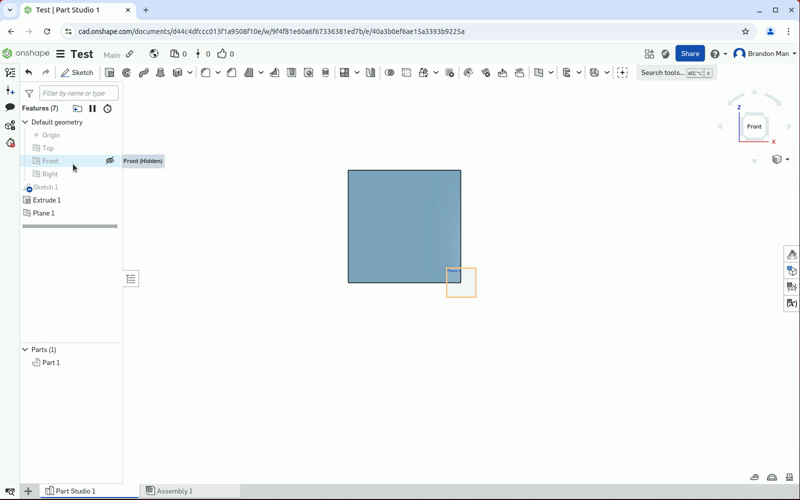
key(shift+s)
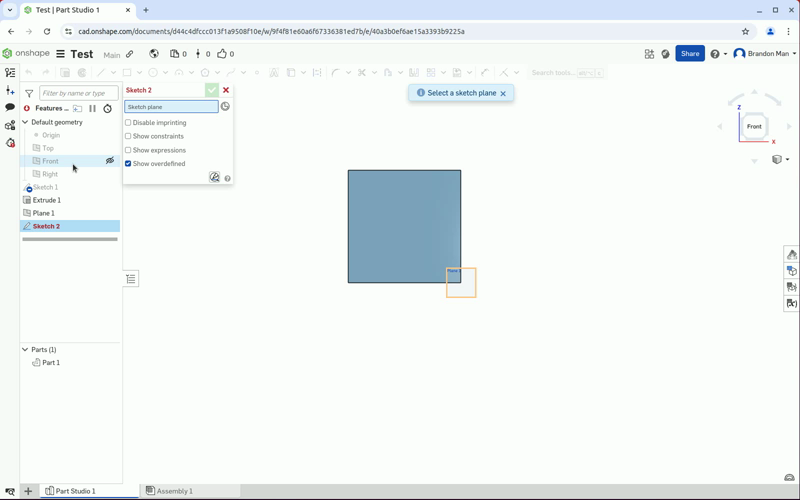
mouse_move(73, 215)
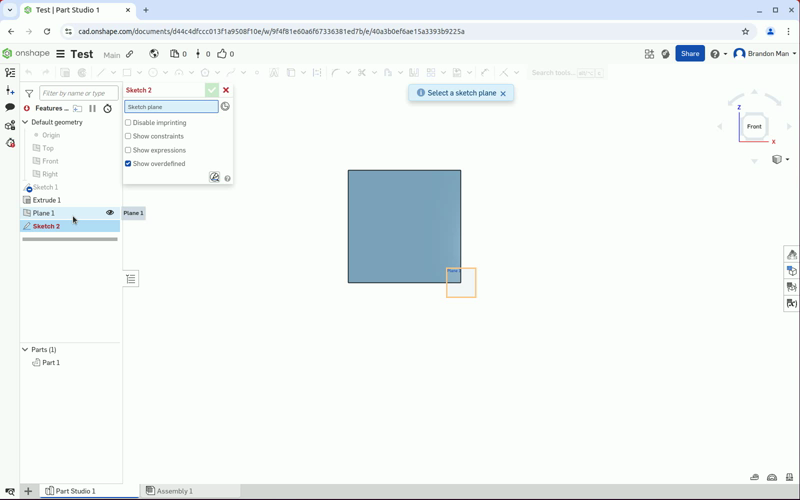
click(73, 215)
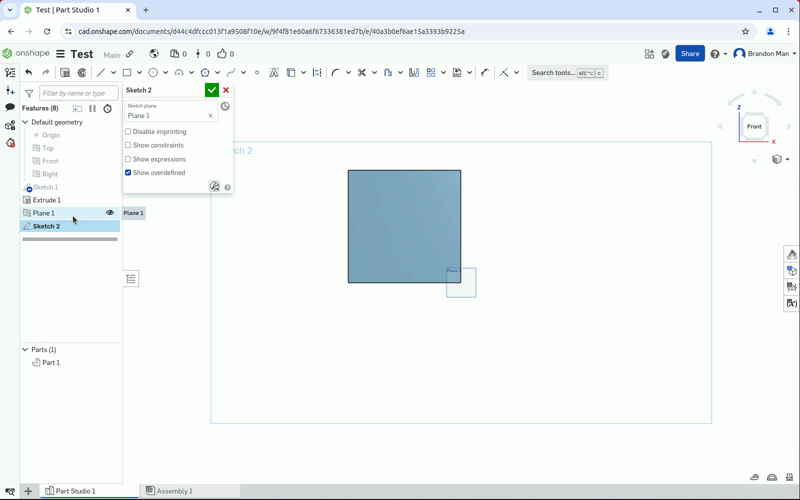
mouse_move(73, 352)
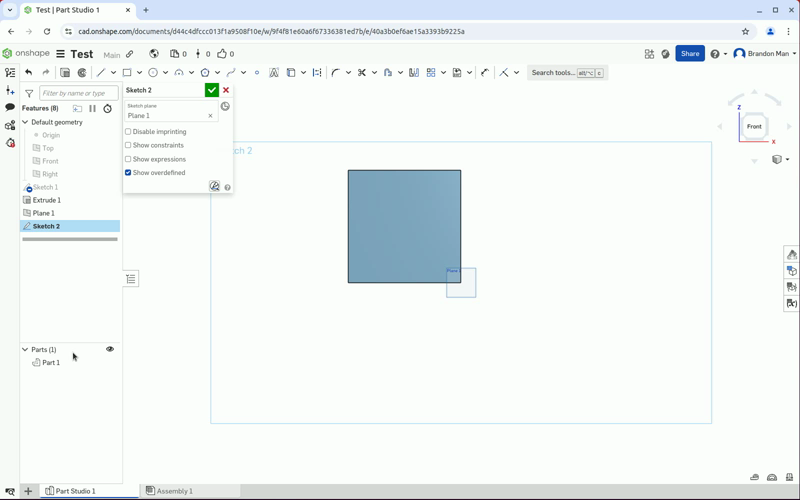
key(y)
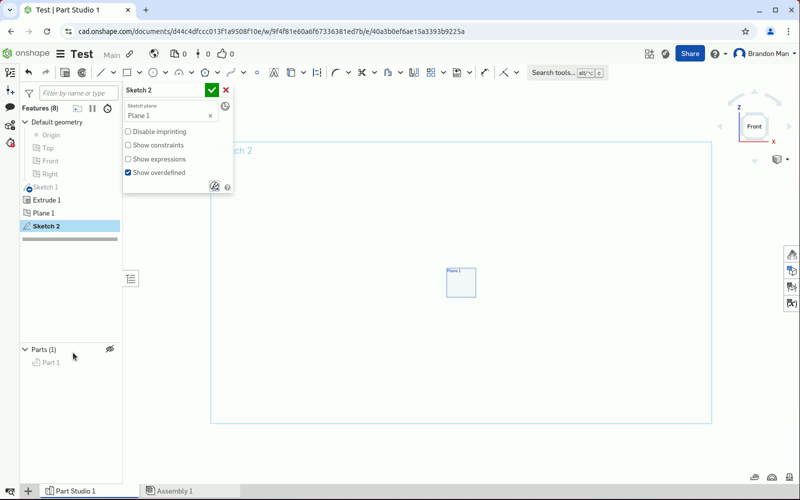
key(l)
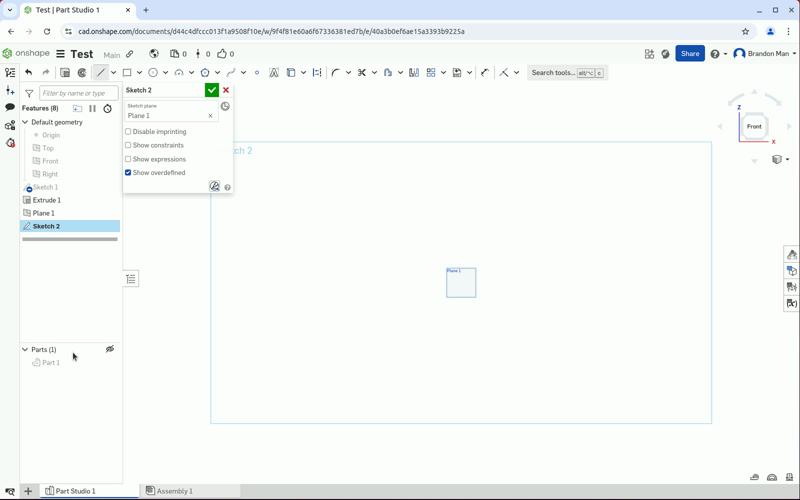
key_down(shift)
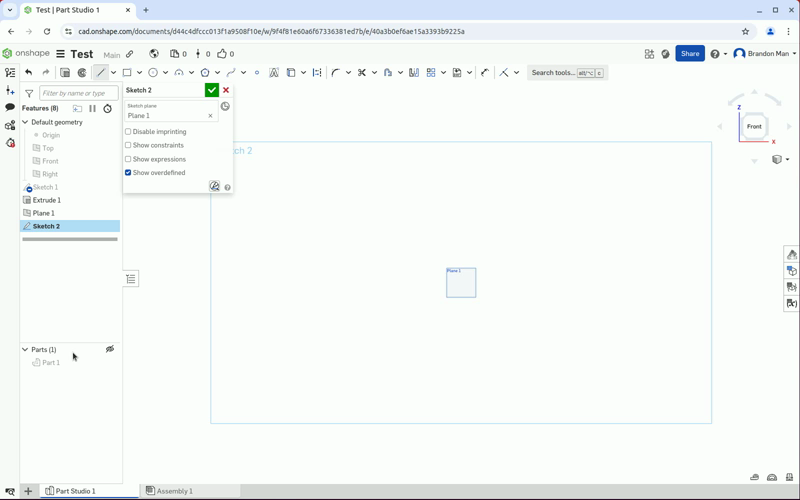
mouse_move(404, 282)
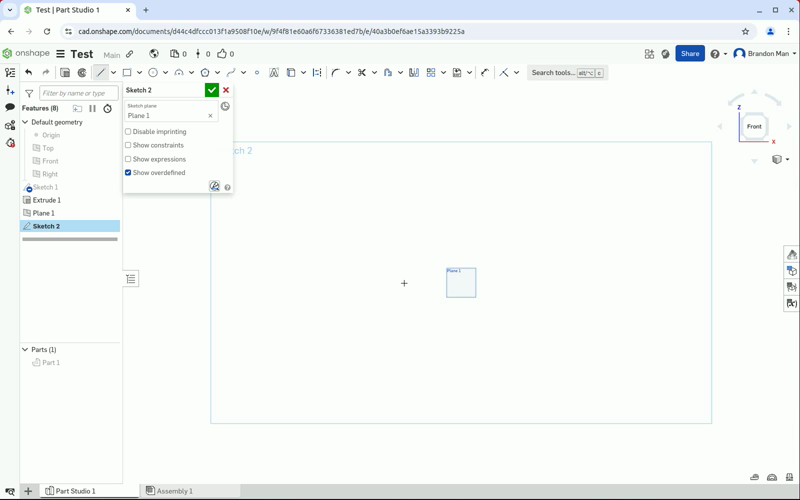
click(404, 282)
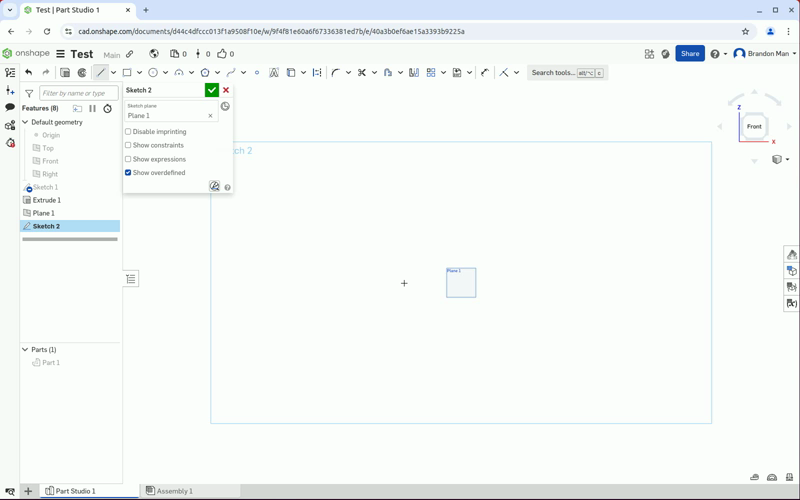
key_up(shift)
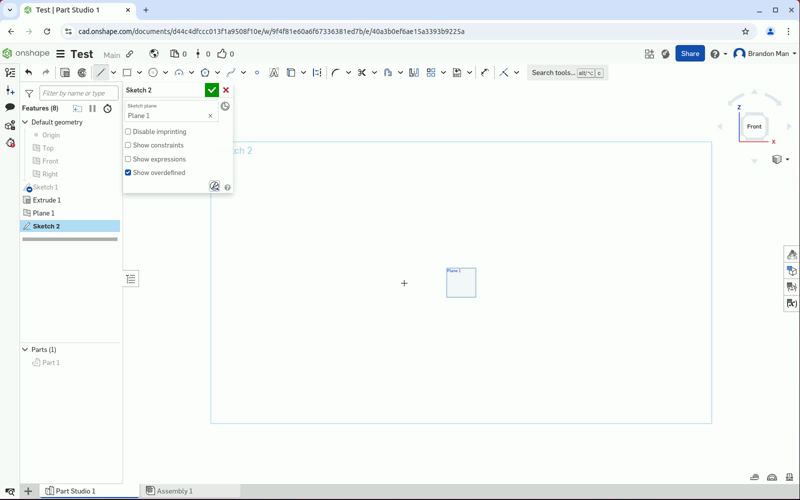
key_down(shift)
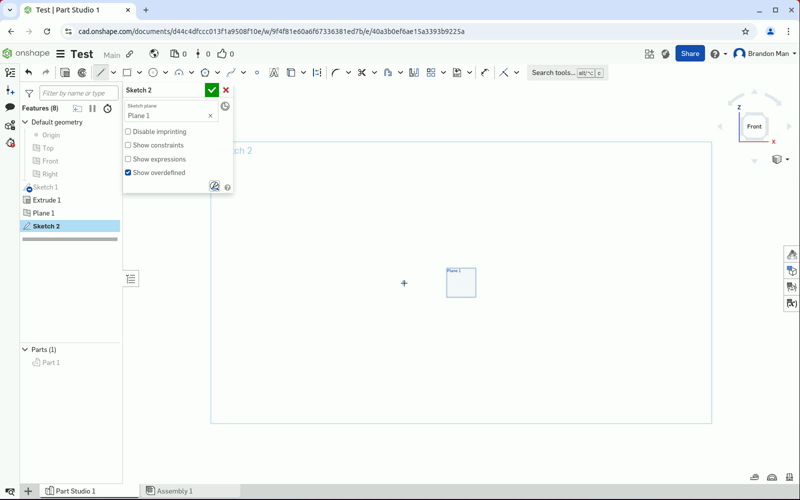
mouse_move(434, 282)
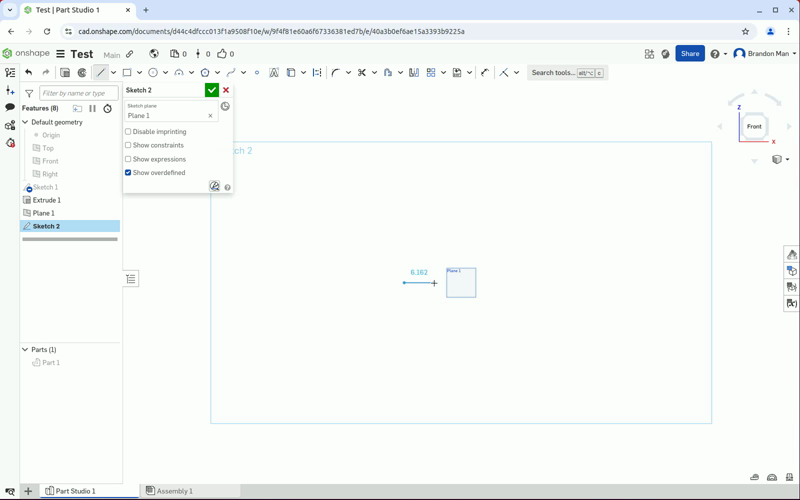
mouse_move(461, 282)
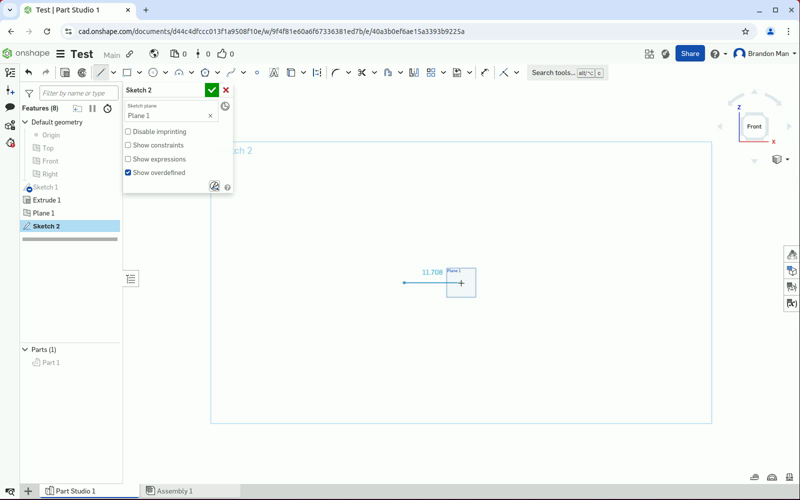
click(461, 282)
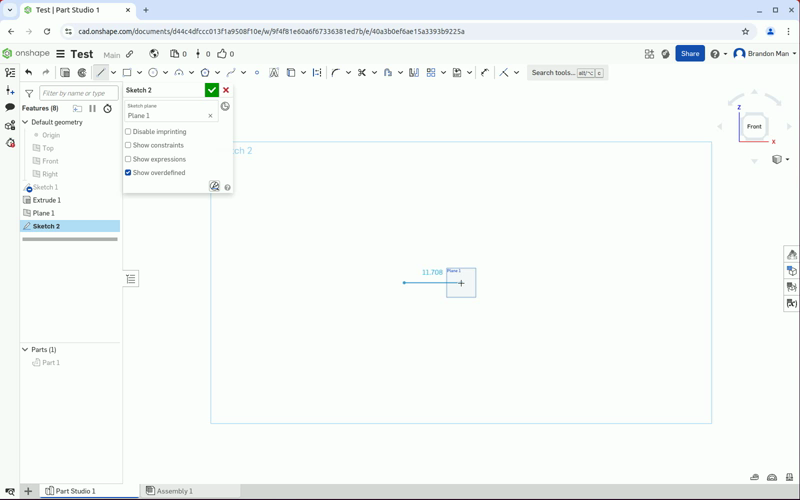
key_up(shift)
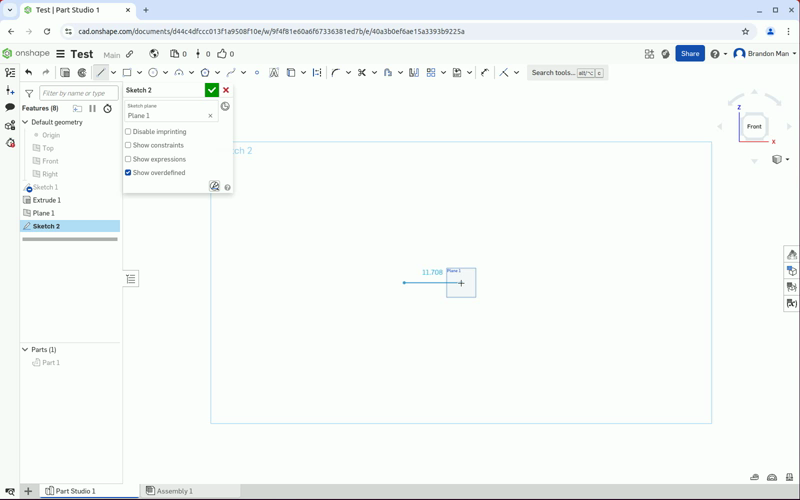
key_down(shift)
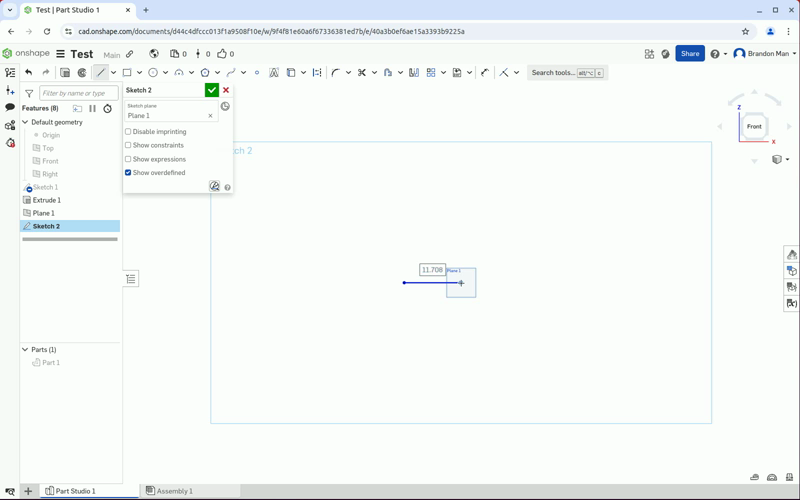
mouse_move(491, 282)
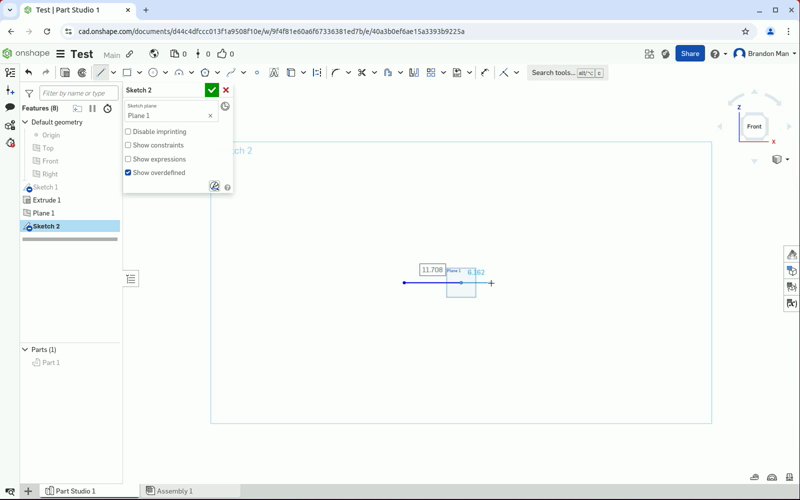
mouse_move(461, 226)
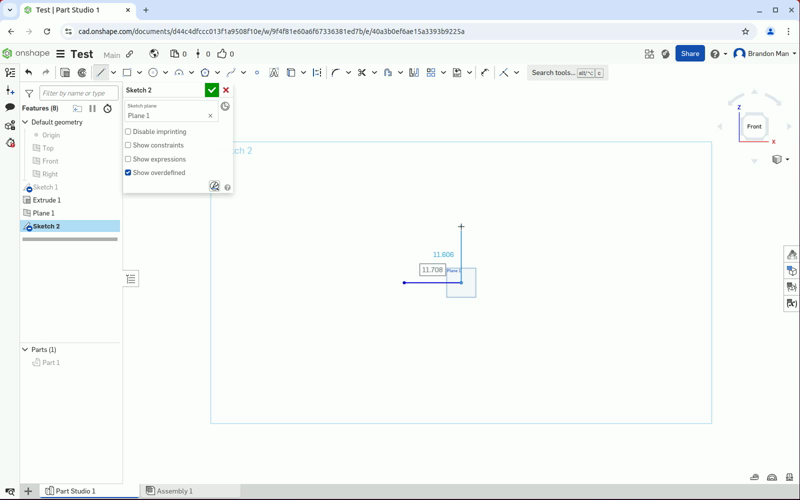
click(461, 226)
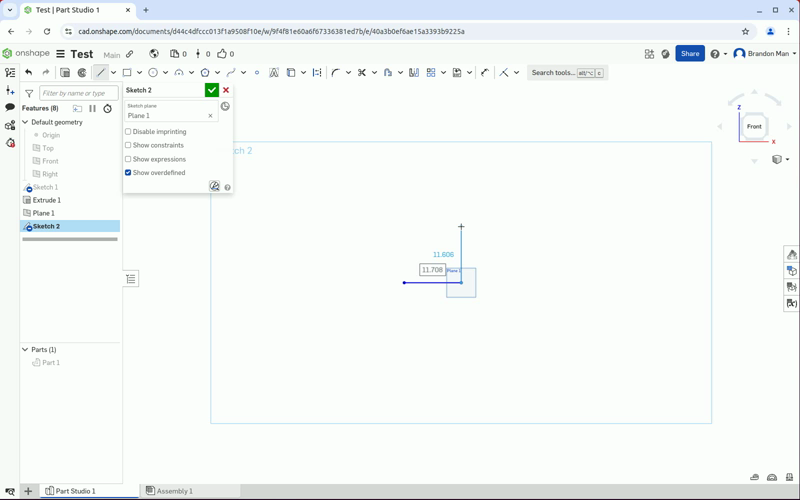
key_up(shift)
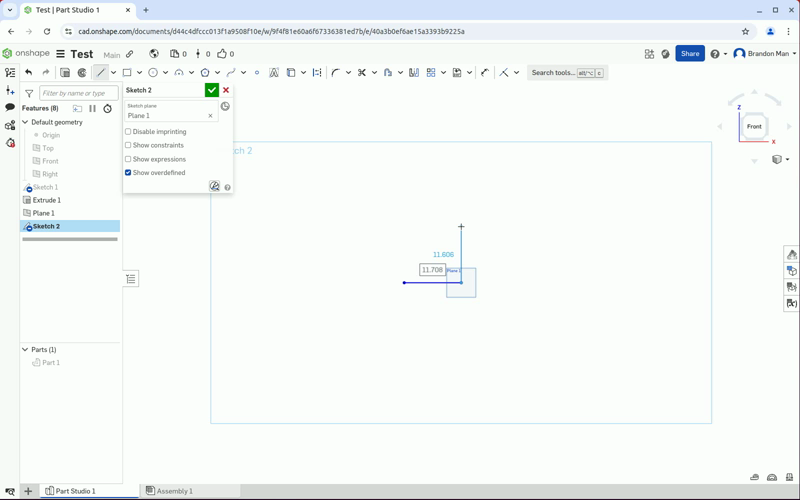
key_down(shift)
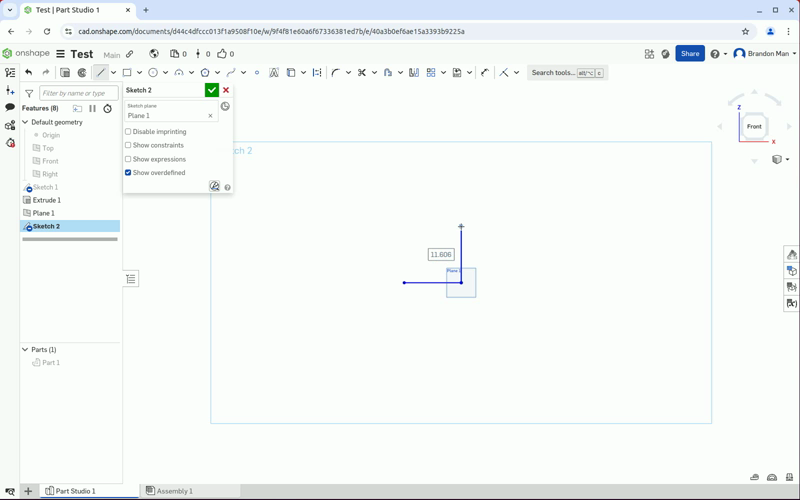
mouse_move(491, 226)
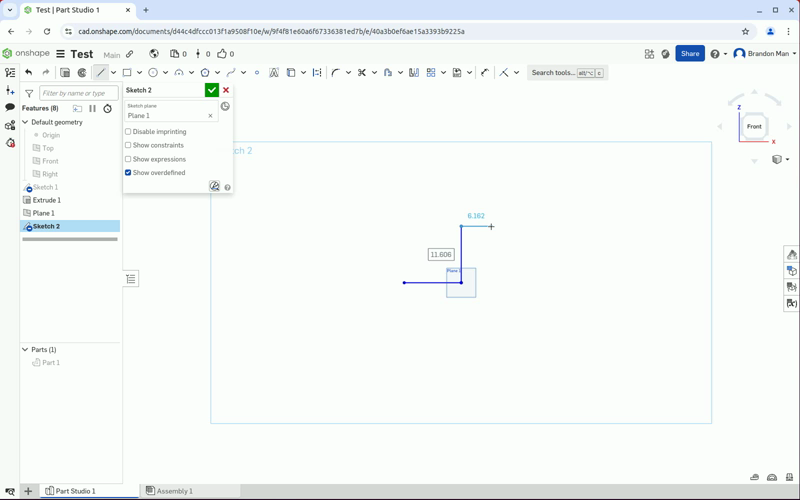
mouse_move(404, 226)
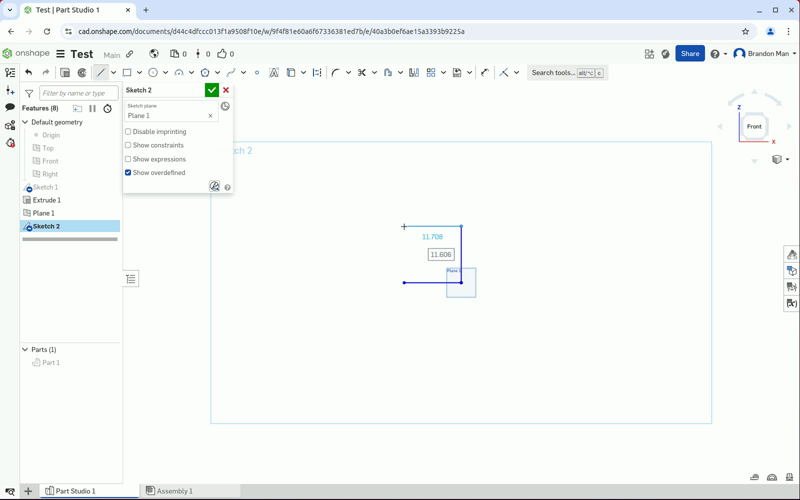
click(404, 226)
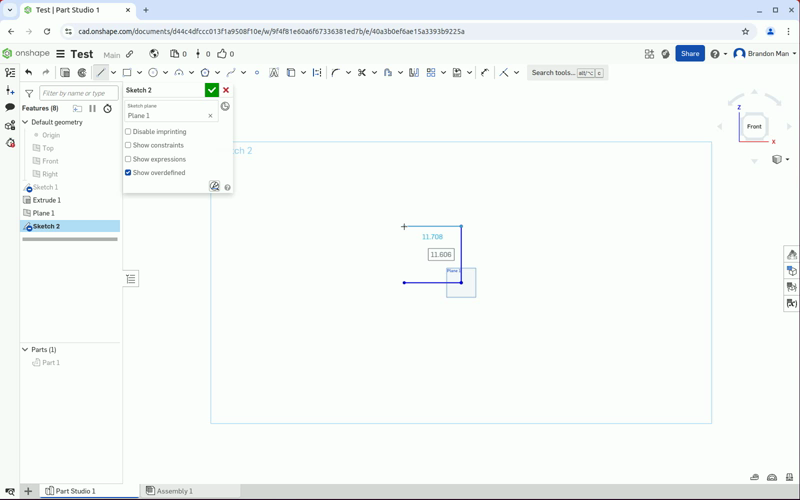
key_up(shift)
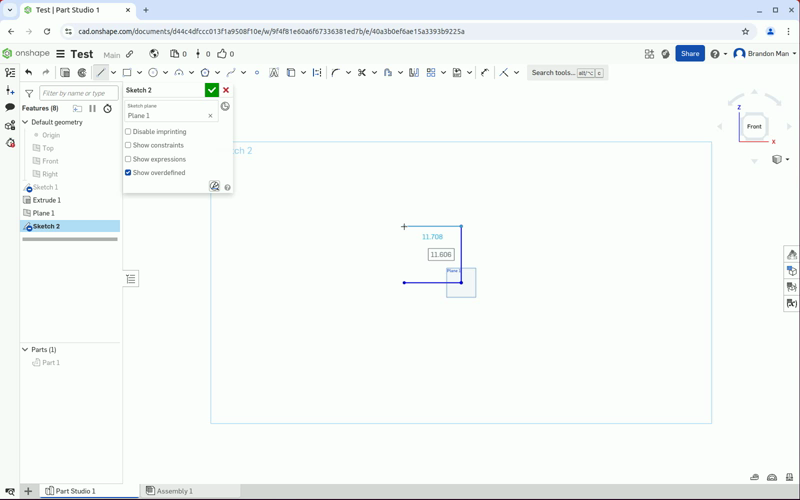
mouse_move(434, 226)
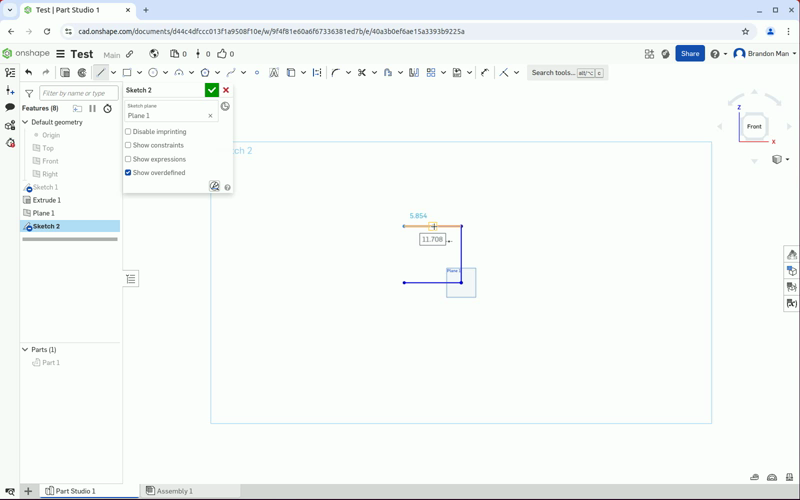
key_down(shift)
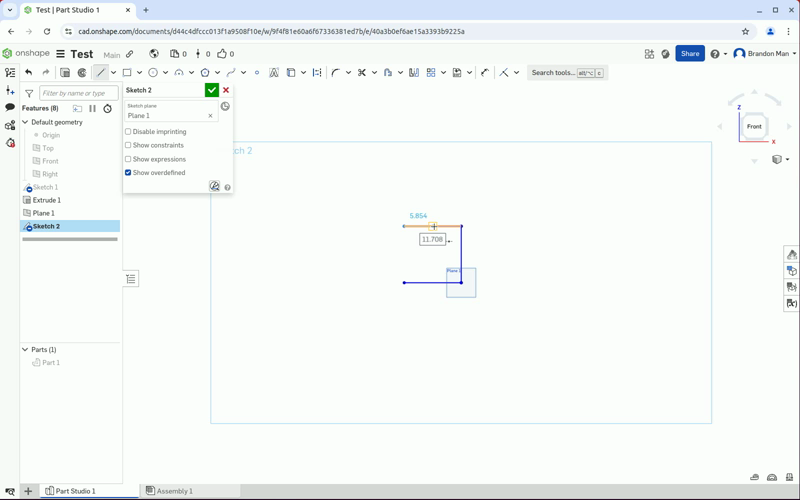
mouse_move(404, 282)
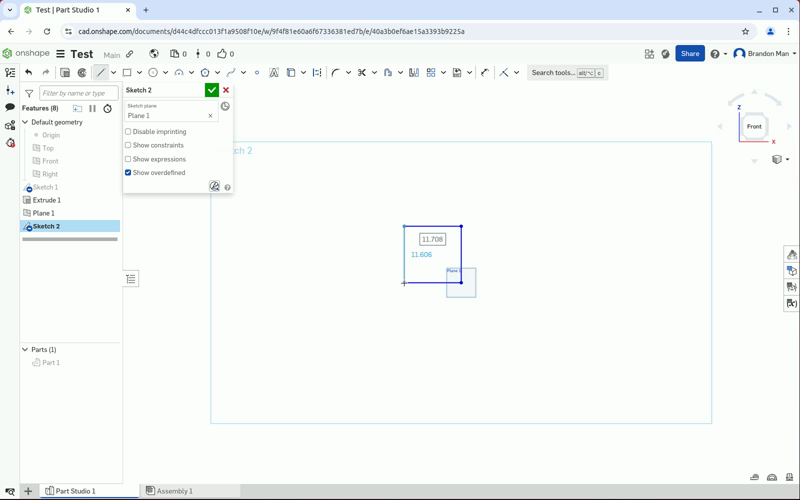
key_up(shift)
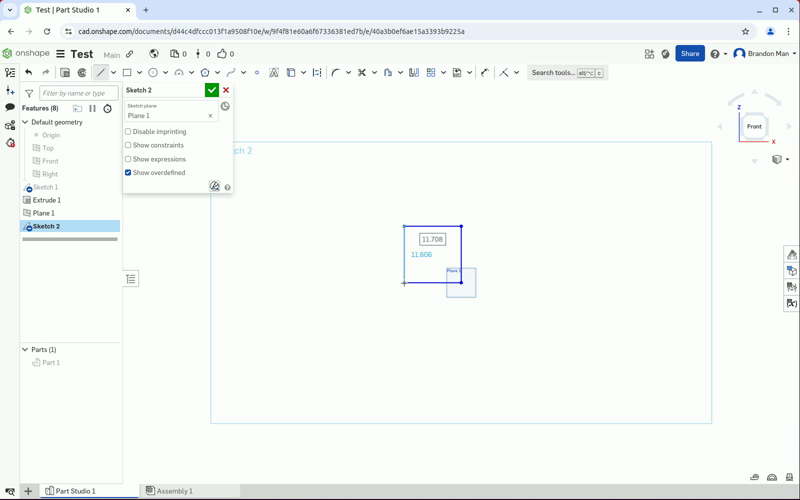
click(404, 282)
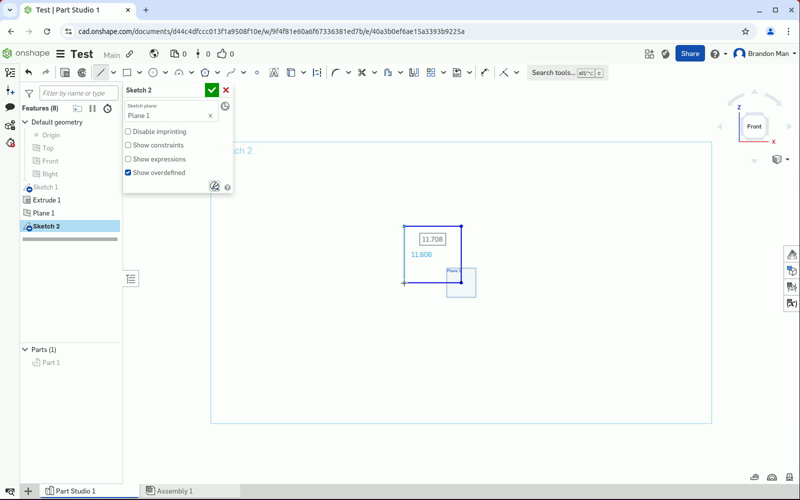
key(esc)
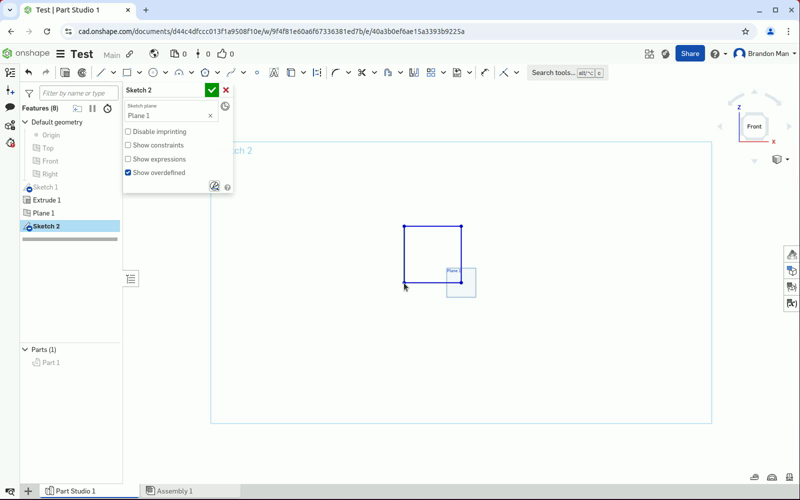
mouse_move(457, 229)
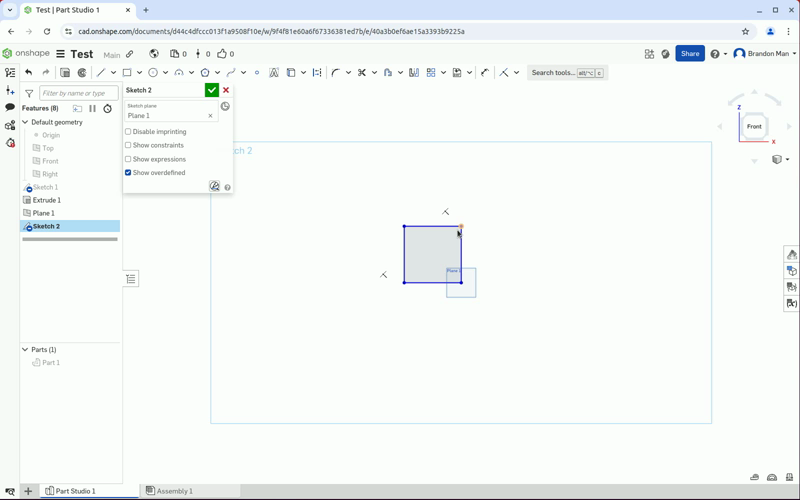
click(457, 229)
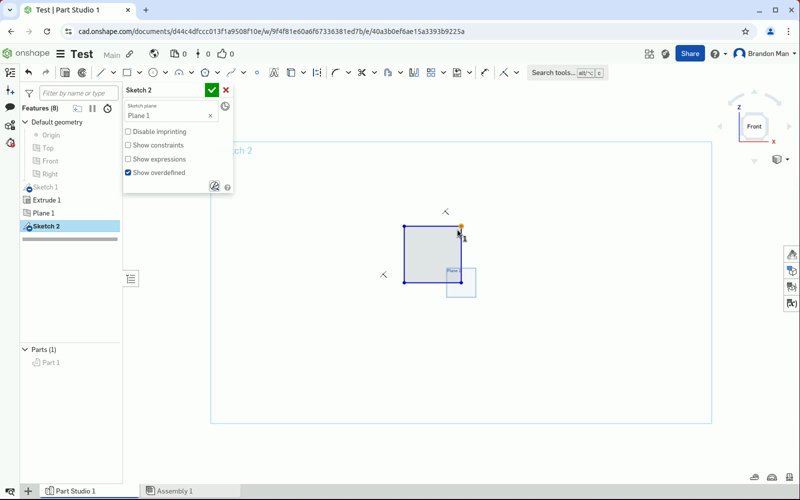
mouse_move(73, 352)
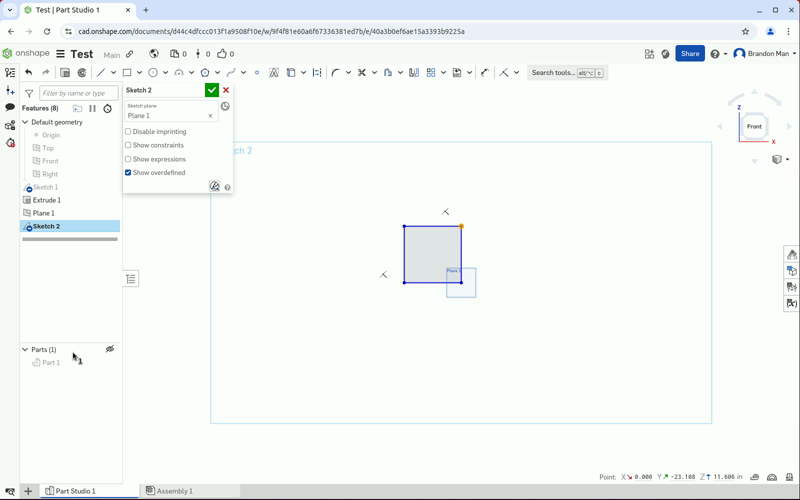
key(shift+y)
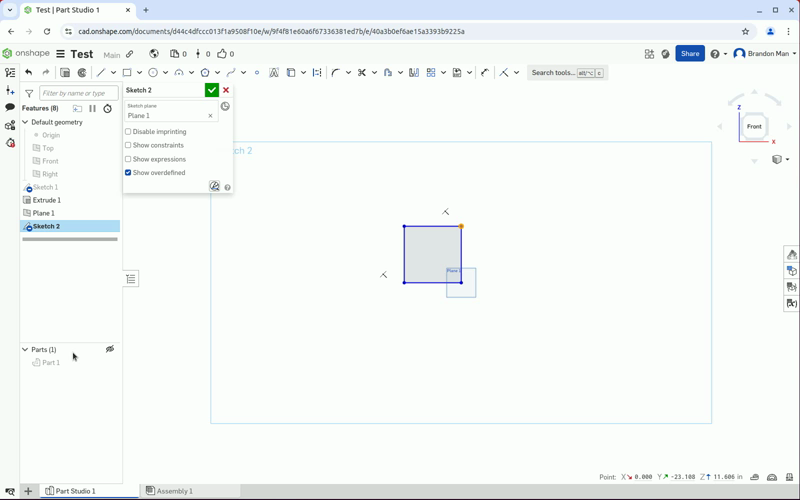
key(shift+e)
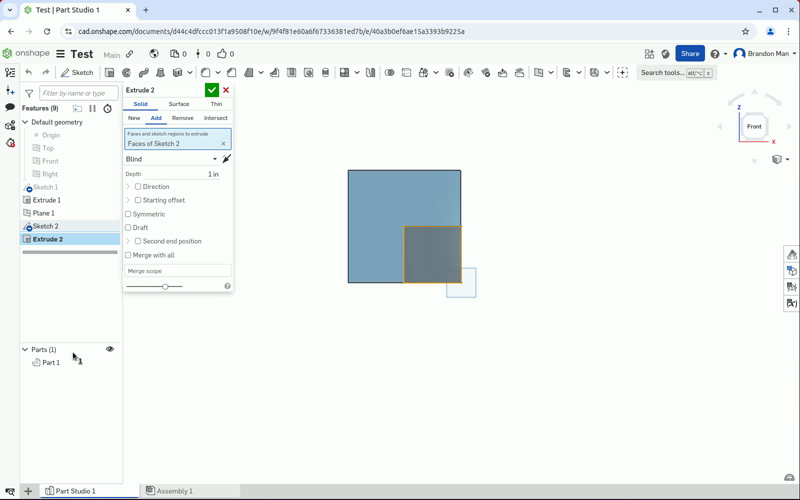
mouse_move(143, 106)
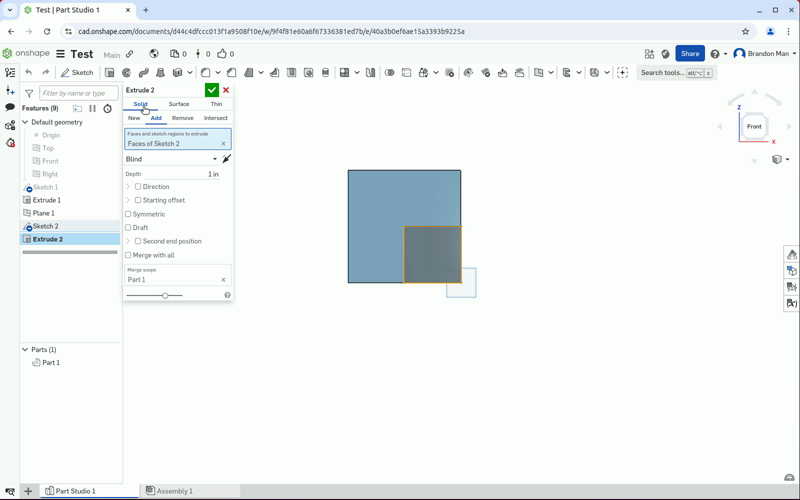
click(143, 106)
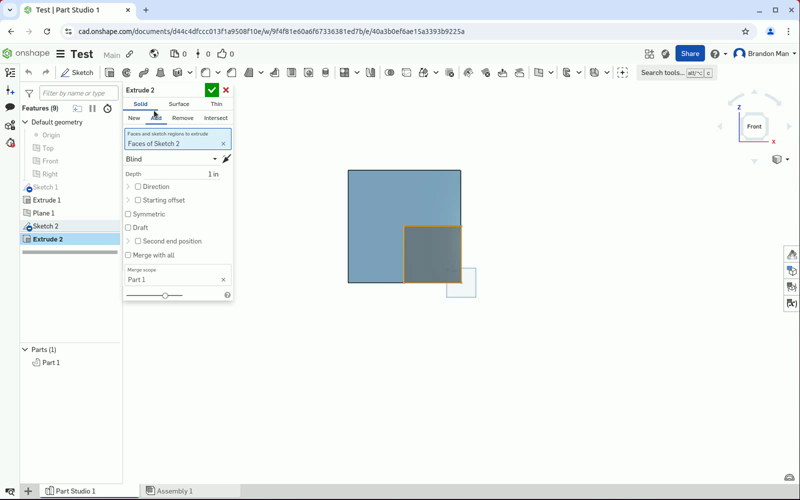
mouse_move(186, 120)
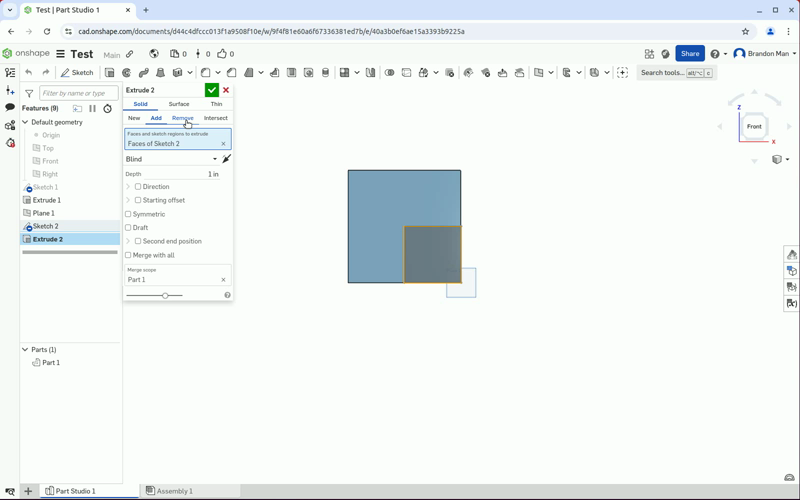
click(186, 120)
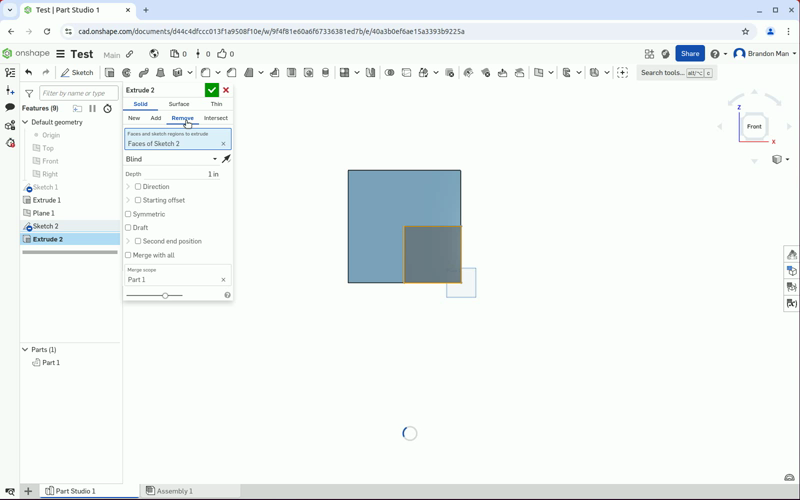
key(tab, 4)
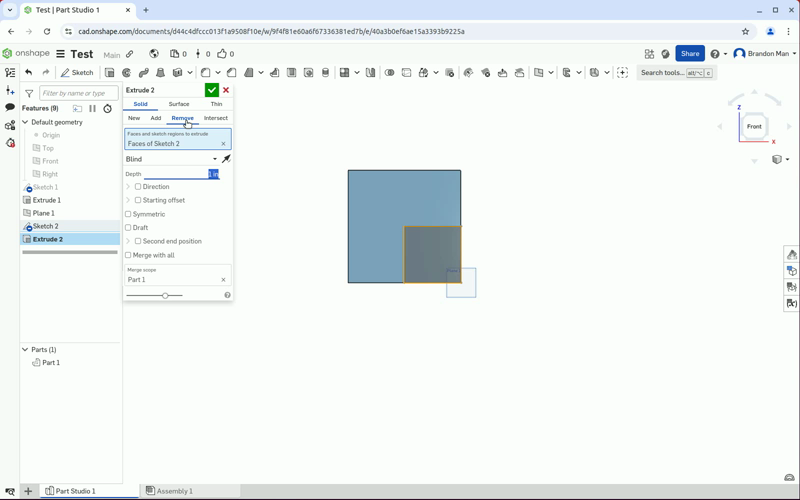
text(11.554)
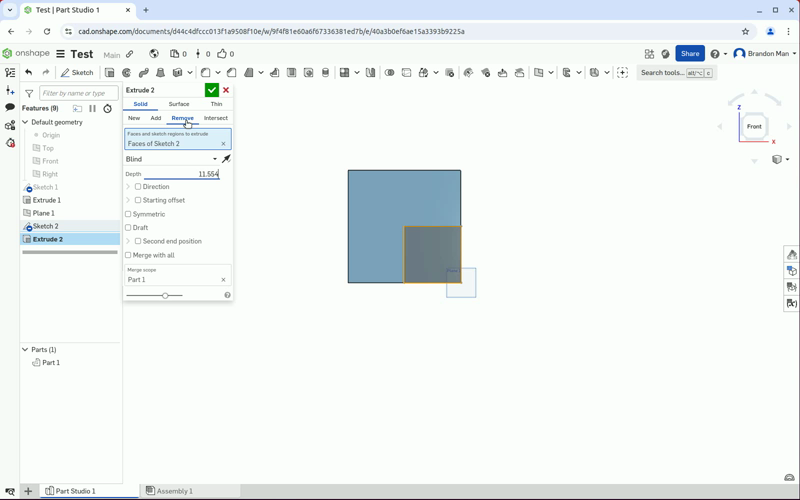
key(tab, 6)
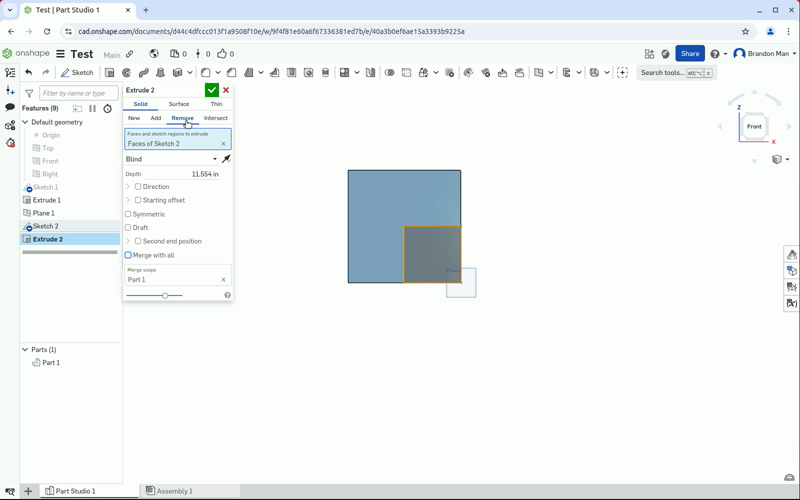
key(space)
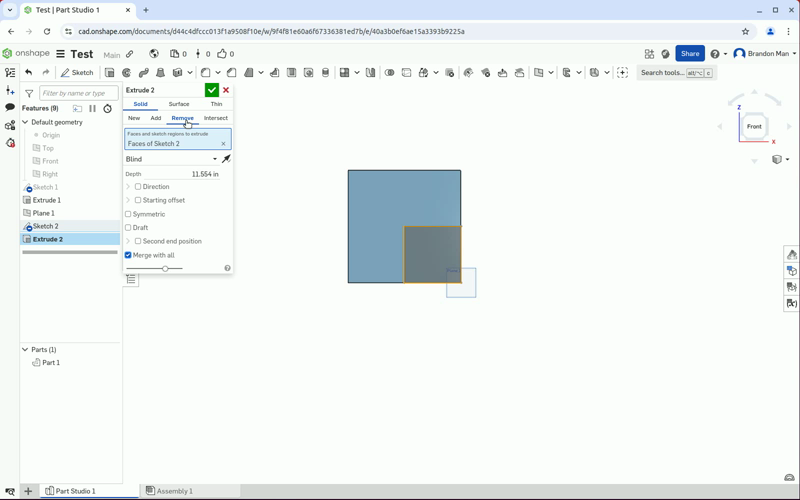
key(enter)
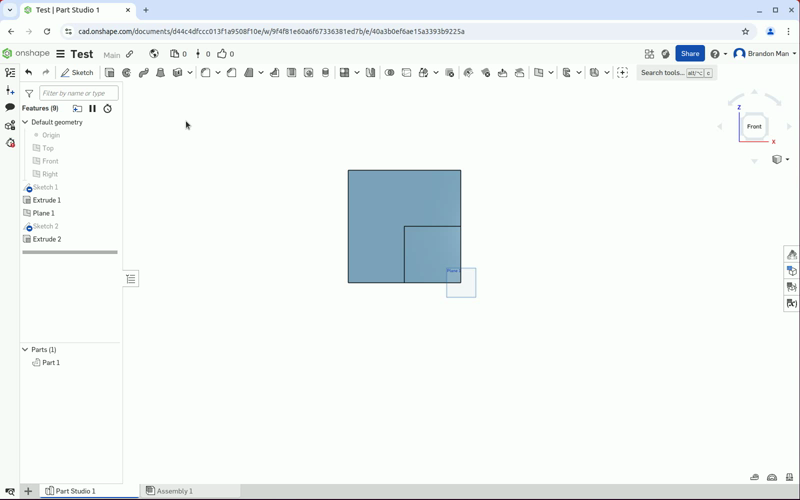
key(shift+h)
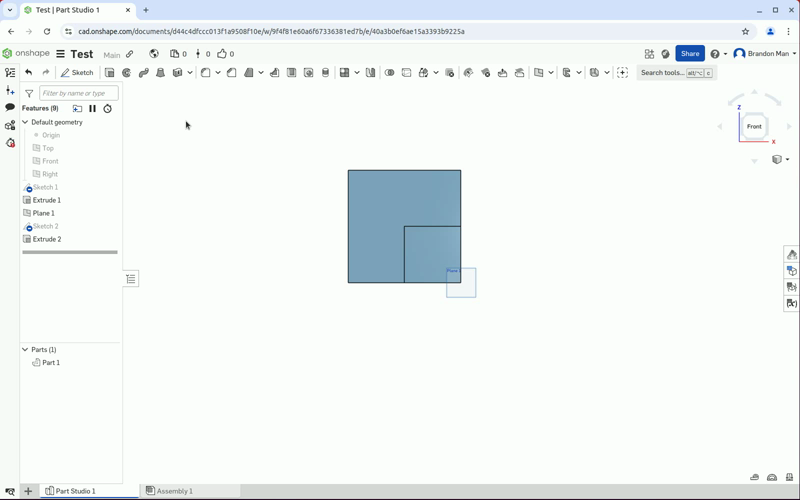
key(shift+h)
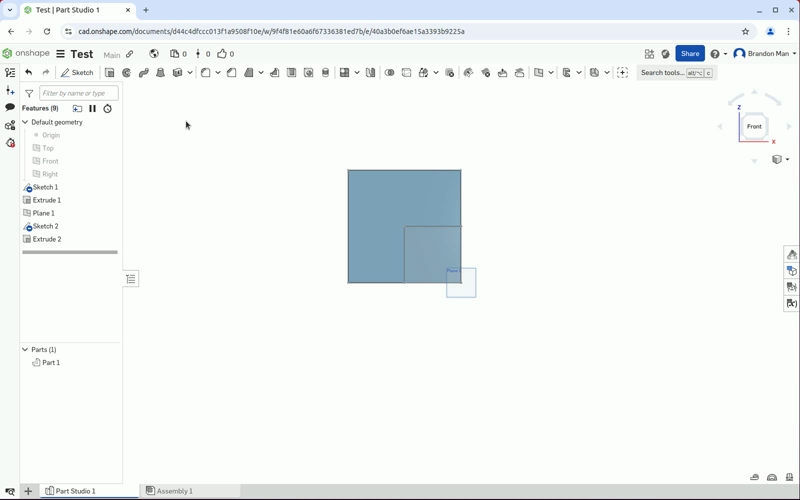
key(shift+7)
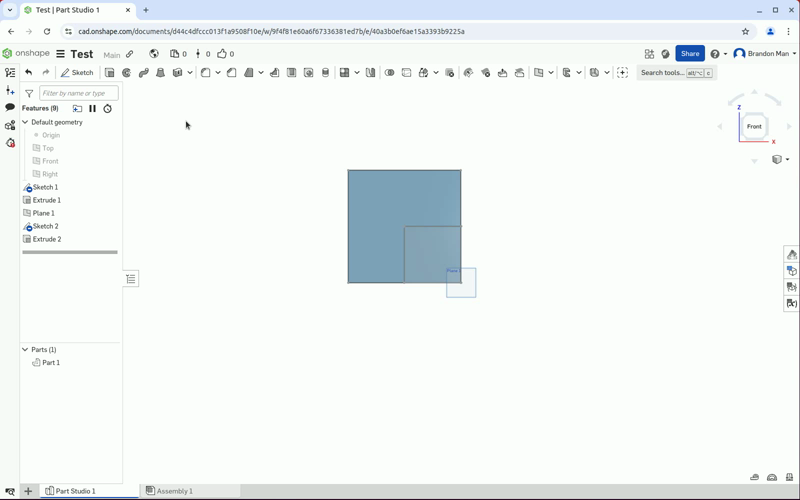
key(left, 2)
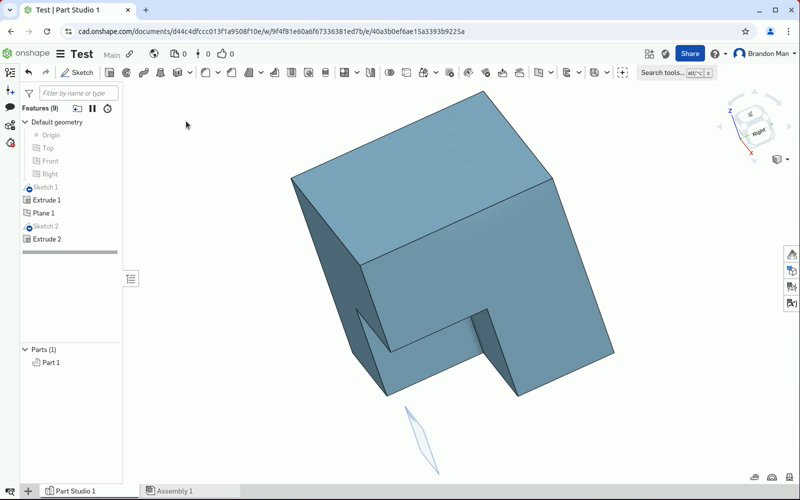
key(down, 2)
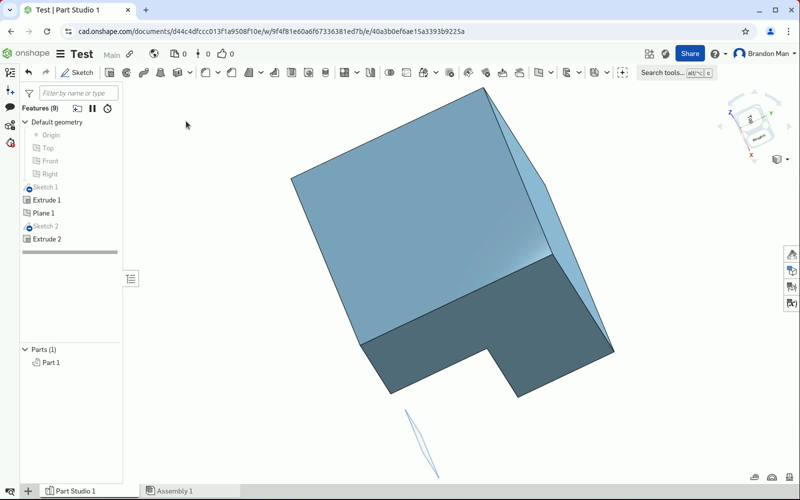
key(up, 2)
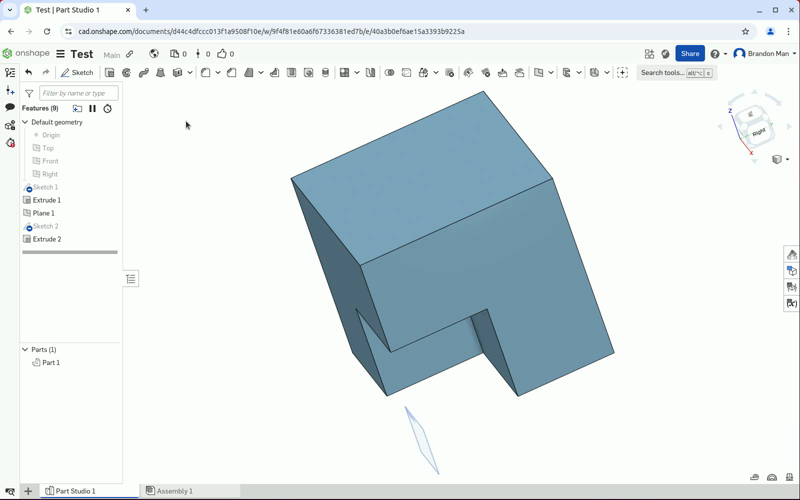
key(right, 2)
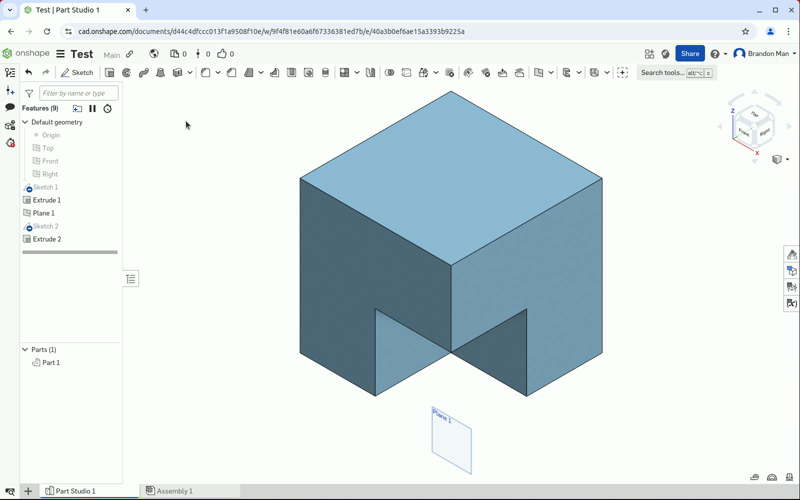
mouse_move(73, 189)
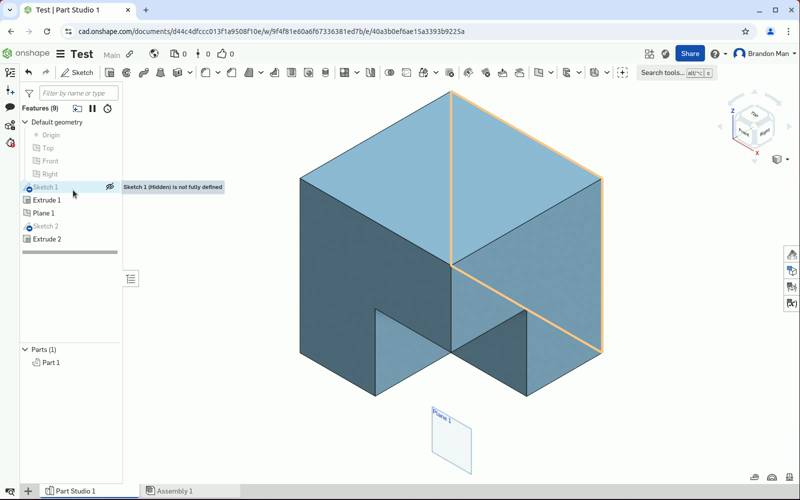
click(73, 189)